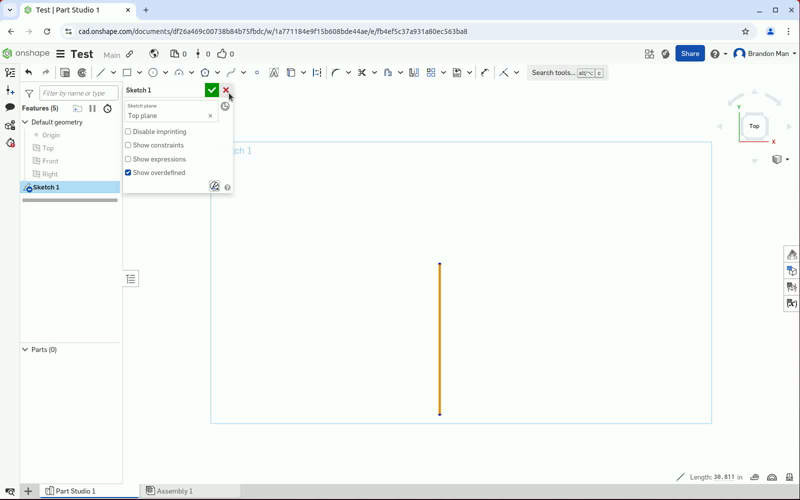
key(shift+h)
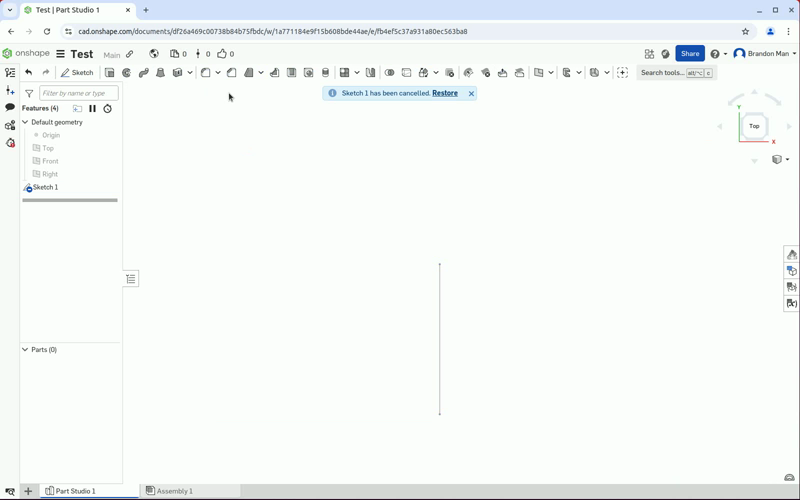
key(shift+s)
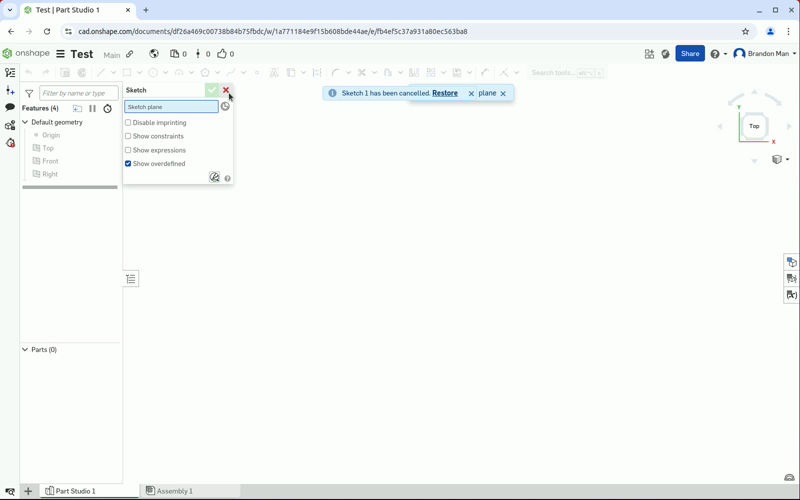
mouse_move(73, 150)
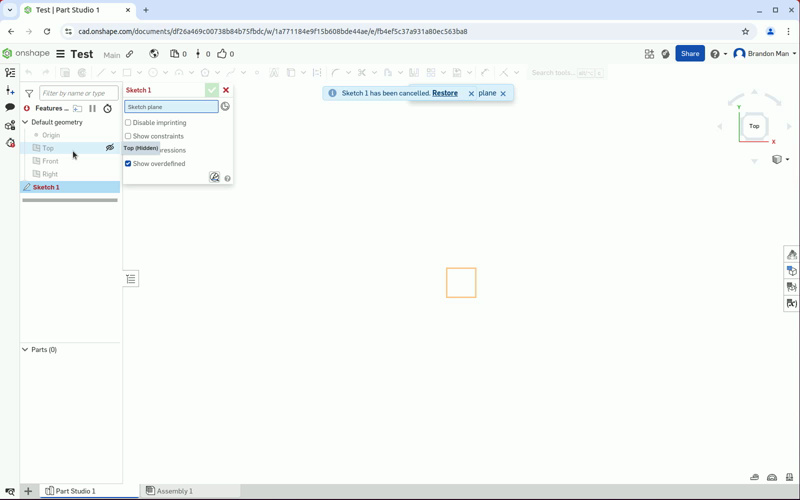
click(73, 150)
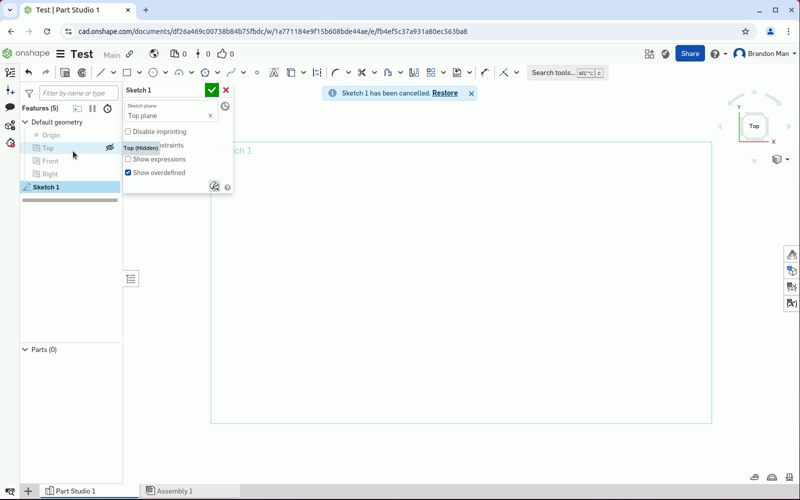
mouse_move(73, 352)
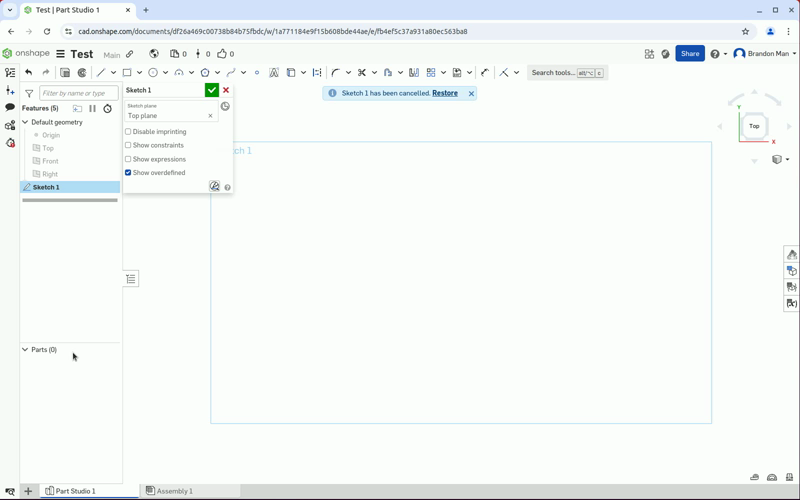
key(y)
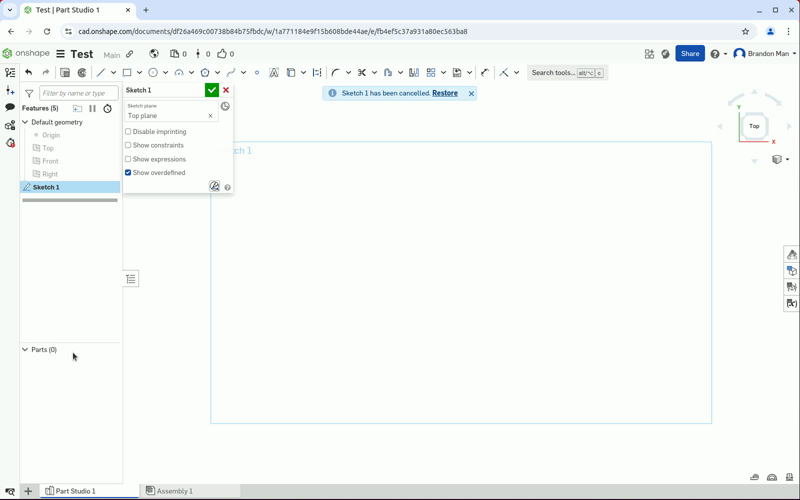
key(l)
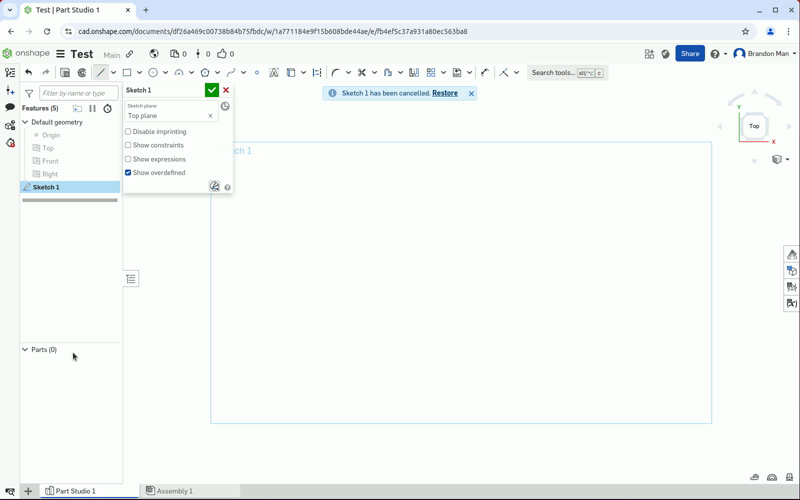
key_down(shift)
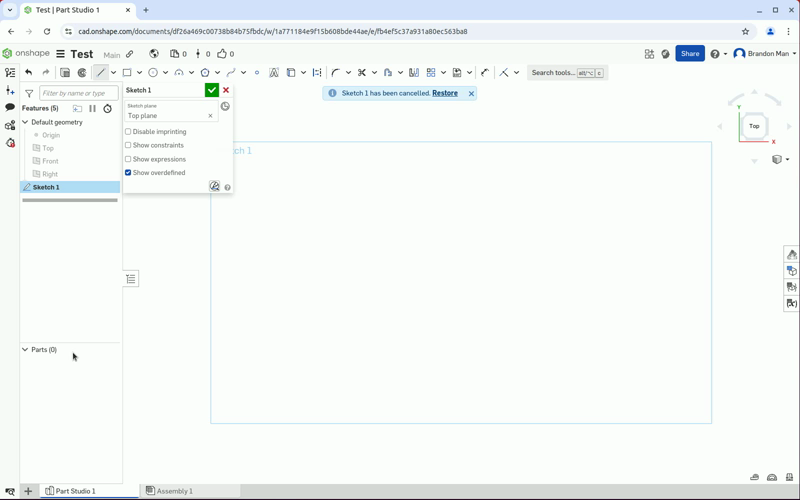
mouse_move(397, 395)
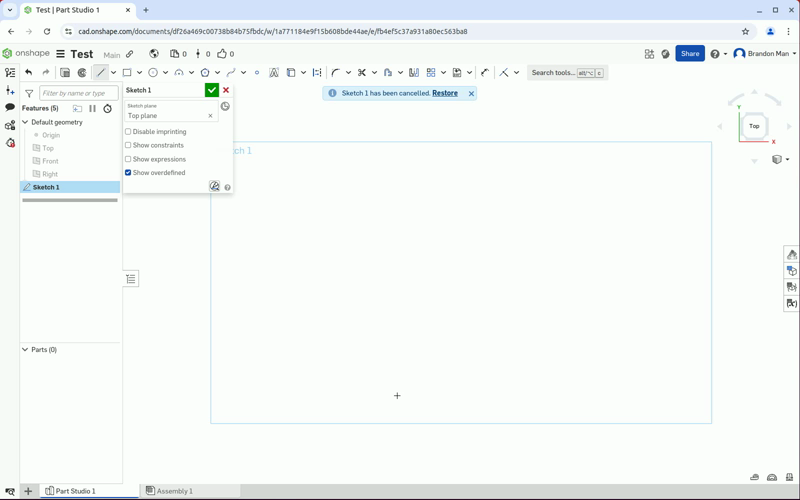
click(397, 395)
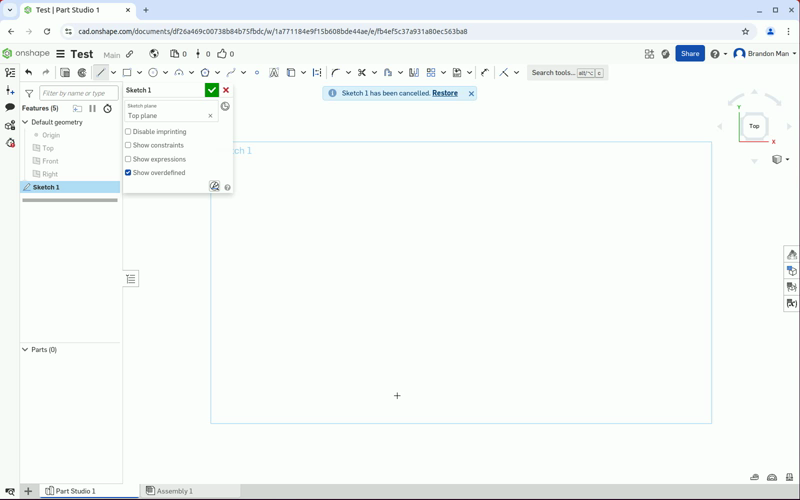
key_up(shift)
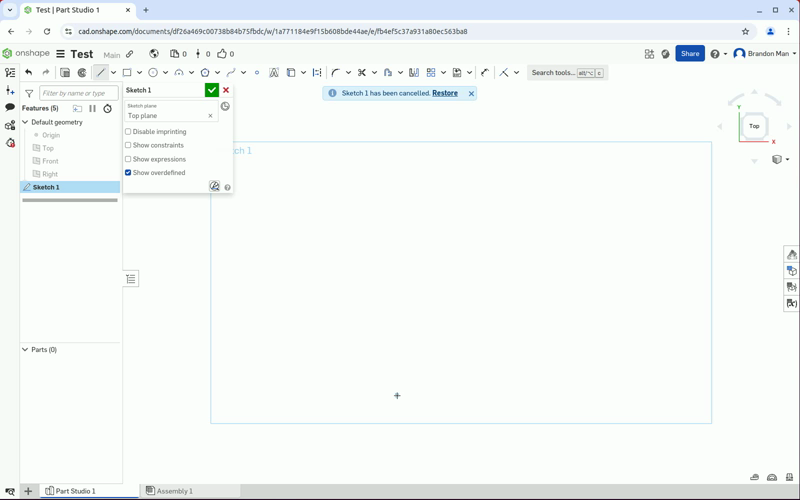
key_down(shift)
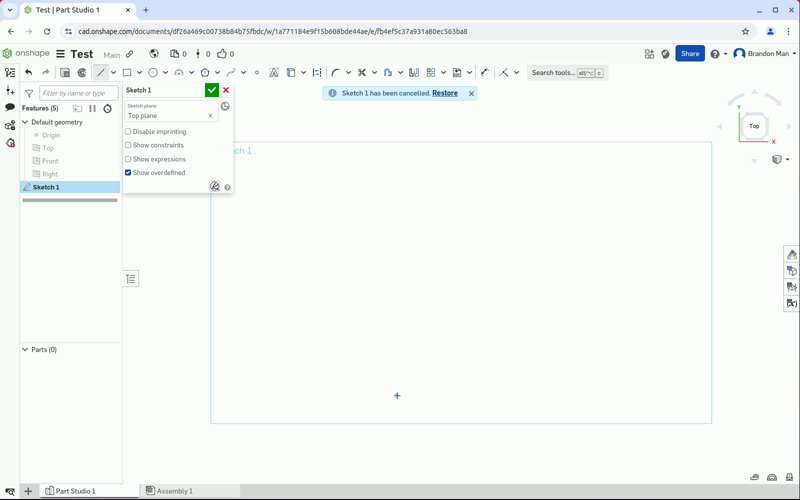
mouse_move(427, 395)
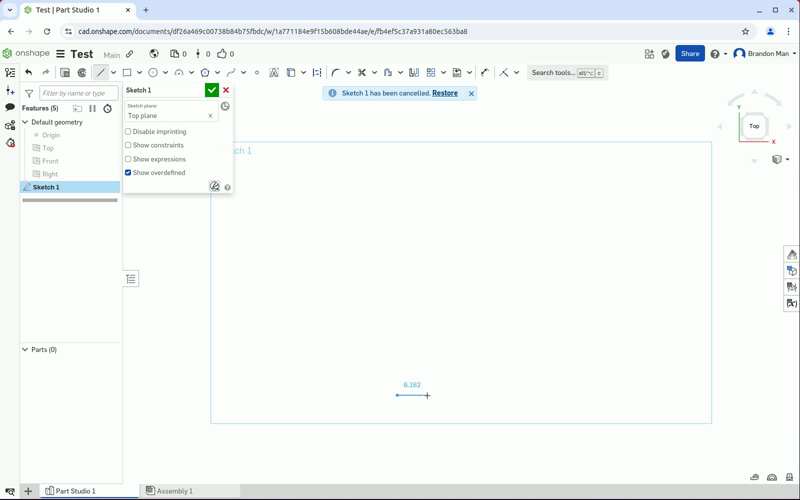
mouse_move(425, 395)
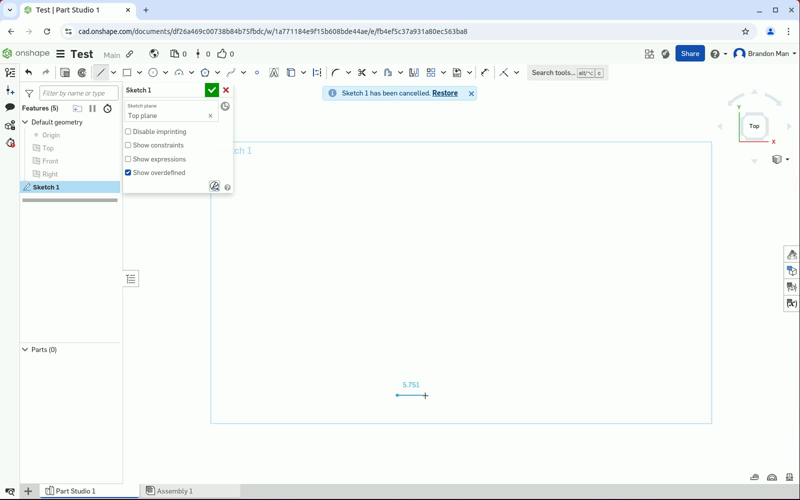
click(425, 395)
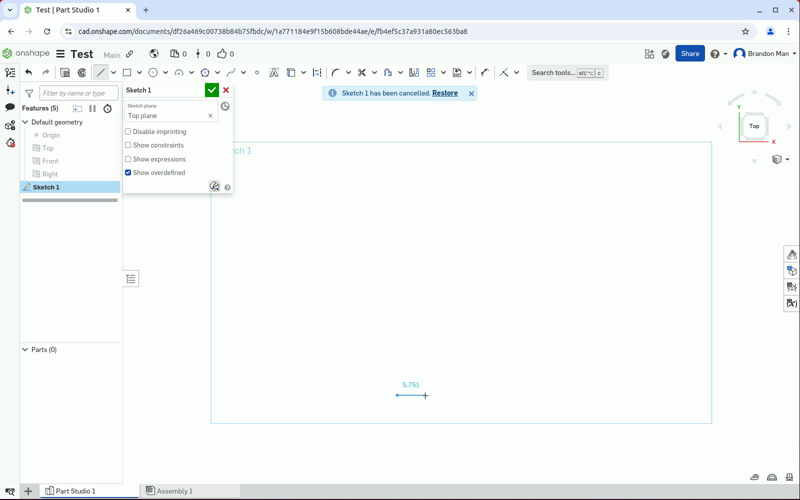
key_up(shift)
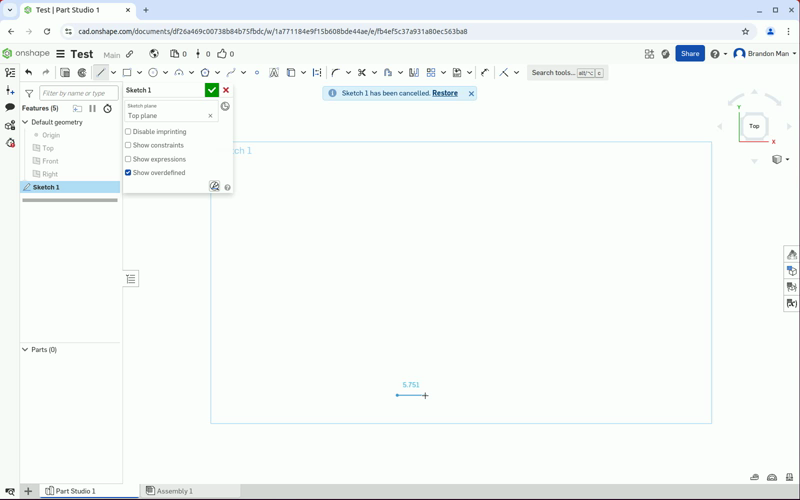
key_down(shift)
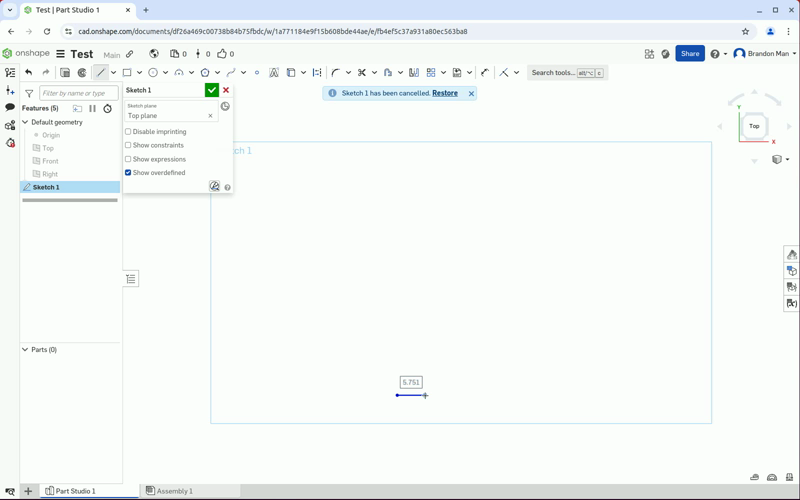
mouse_move(425, 300)
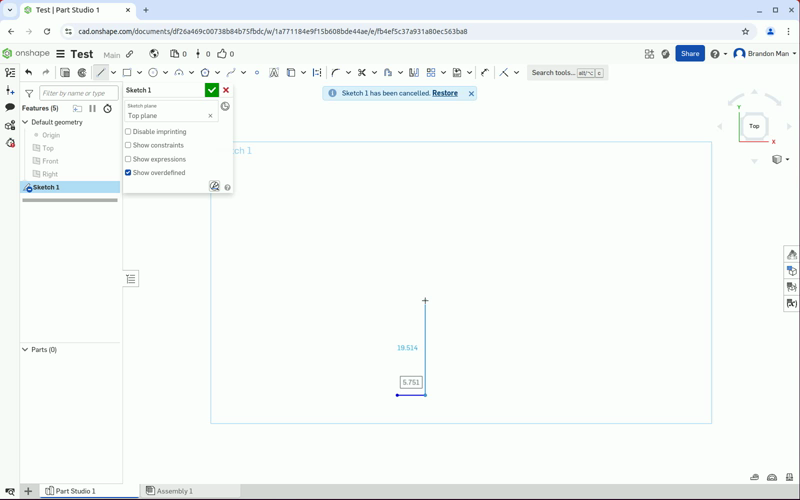
click(425, 300)
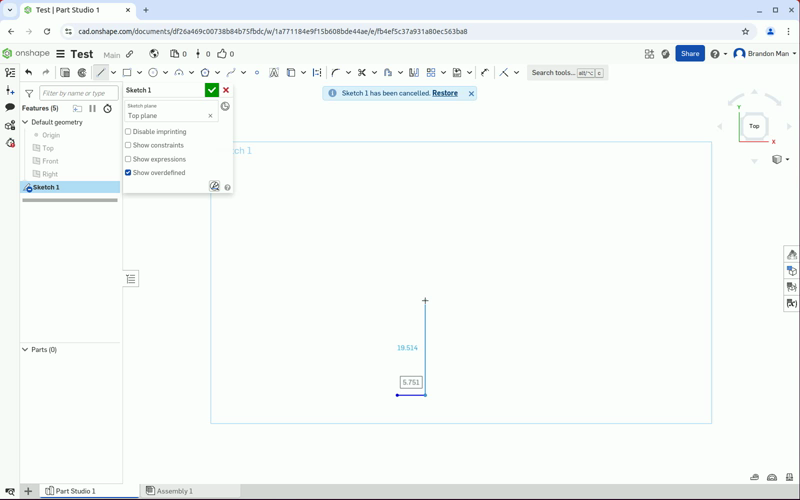
key_up(shift)
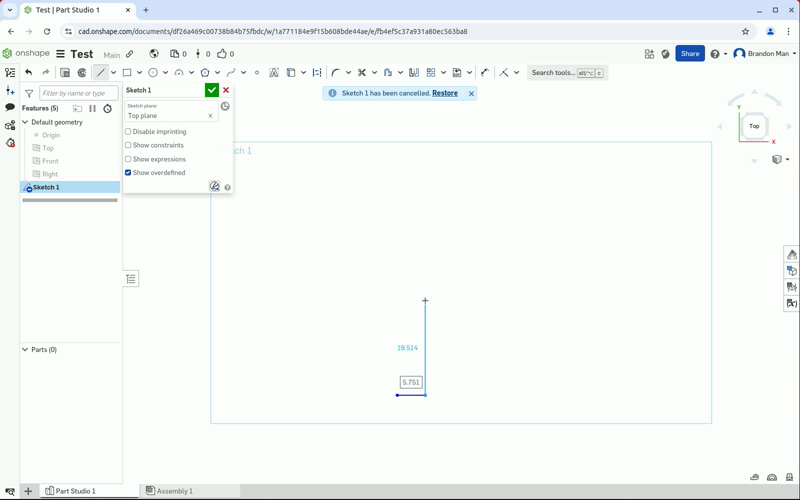
key_down(shift)
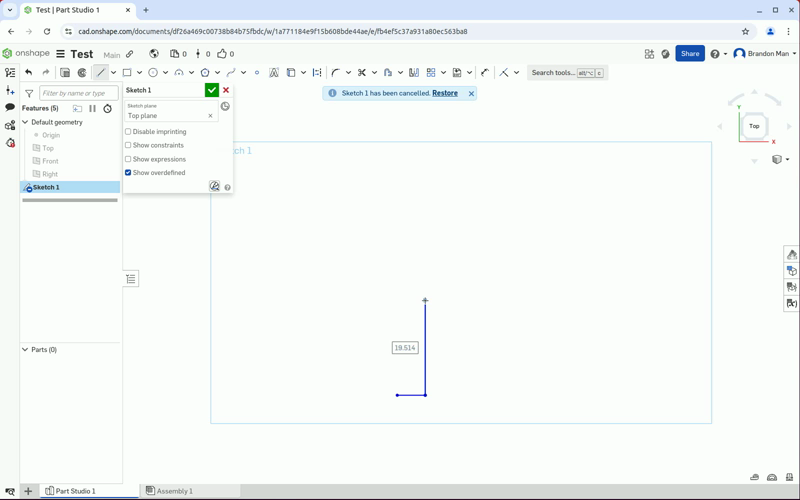
mouse_move(455, 300)
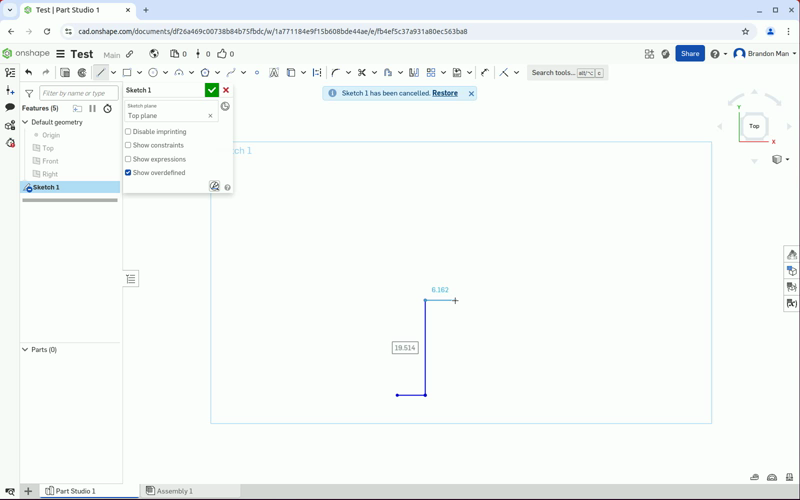
mouse_move(397, 300)
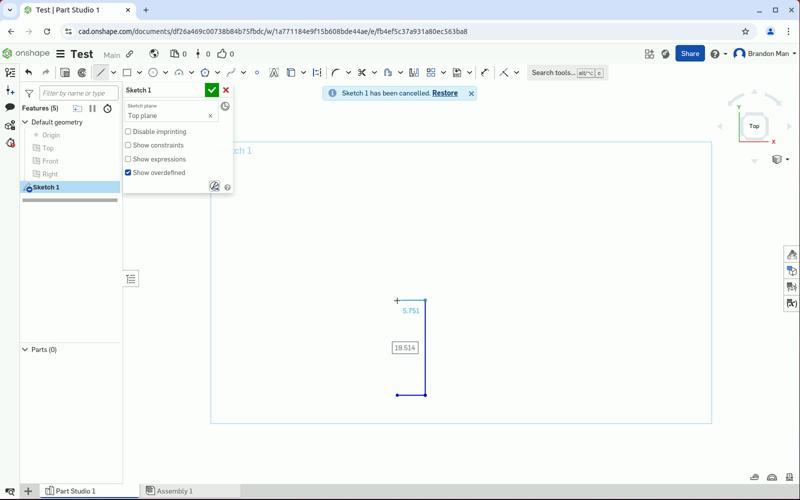
click(397, 300)
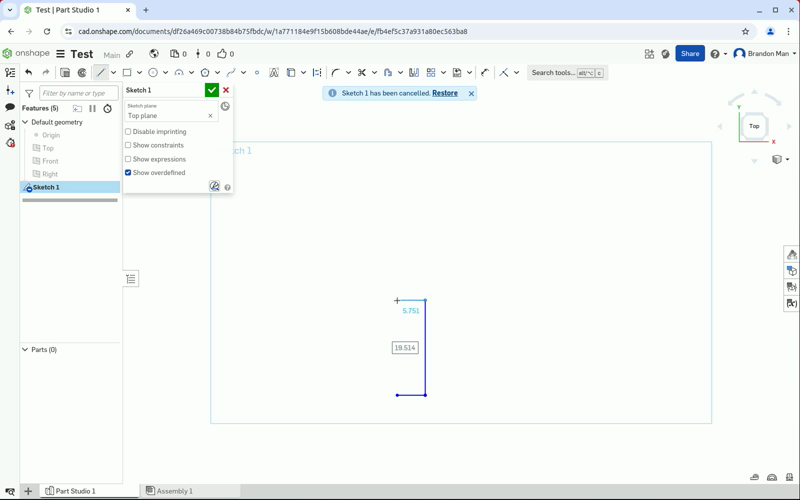
key_up(shift)
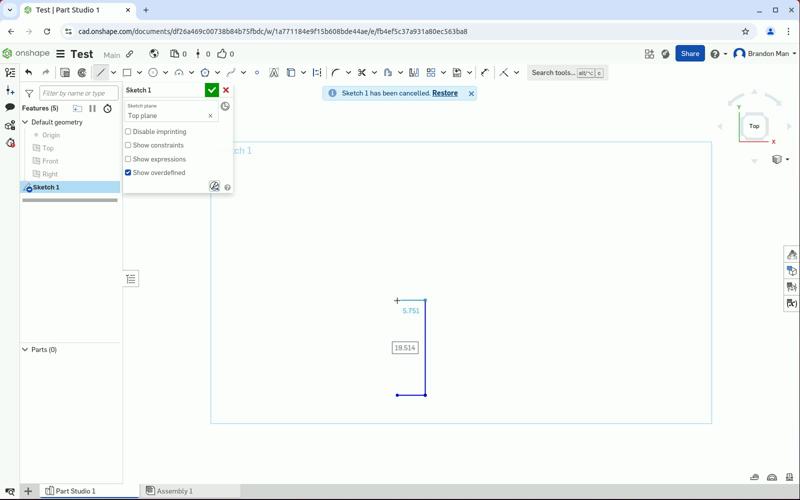
key_down(shift)
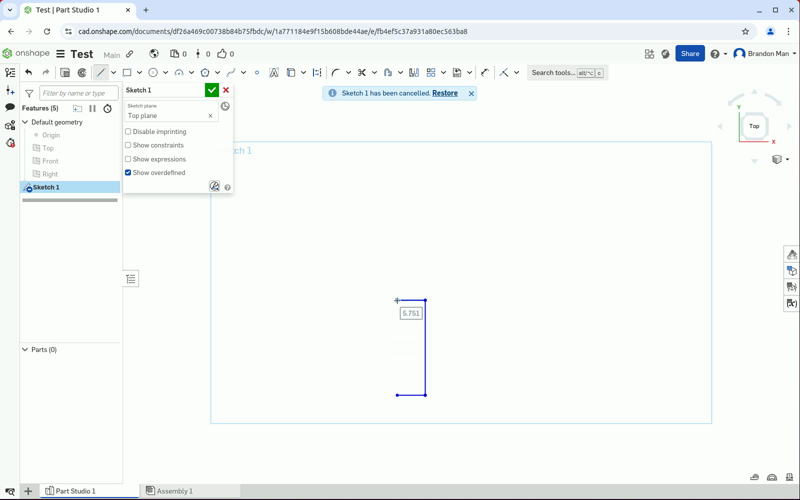
mouse_move(397, 395)
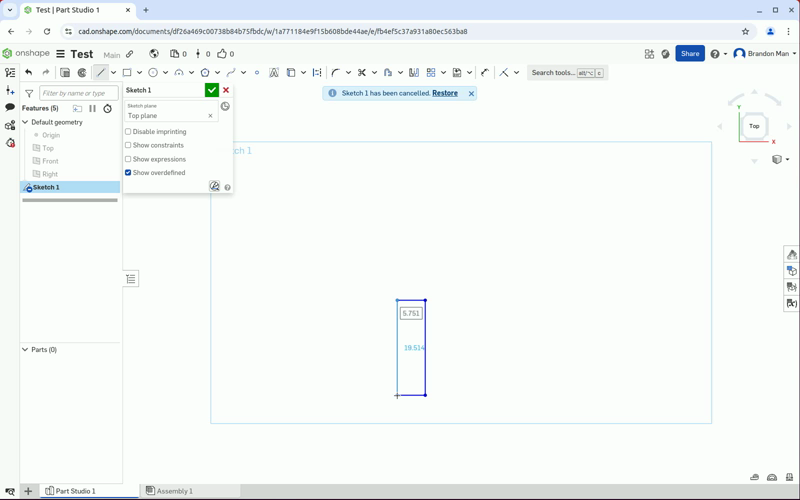
key_up(shift)
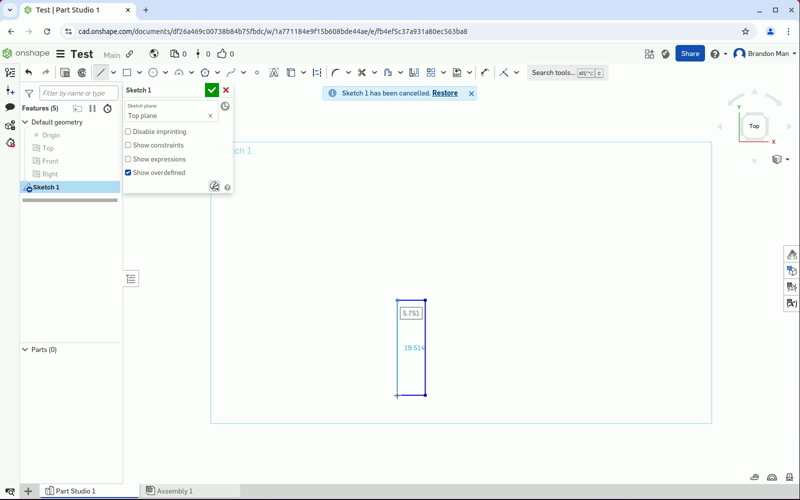
click(397, 395)
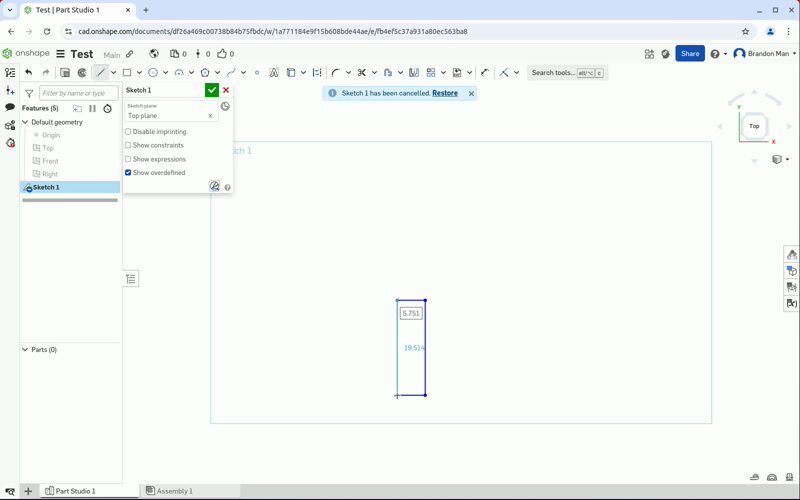
key(esc)
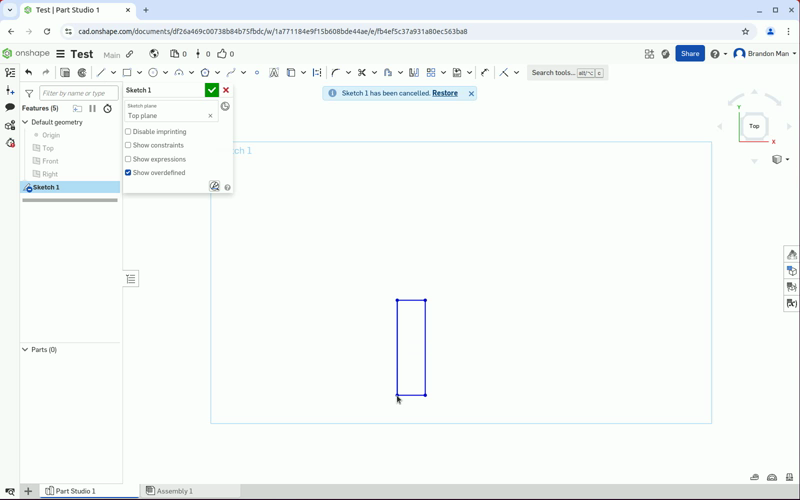
key(l)
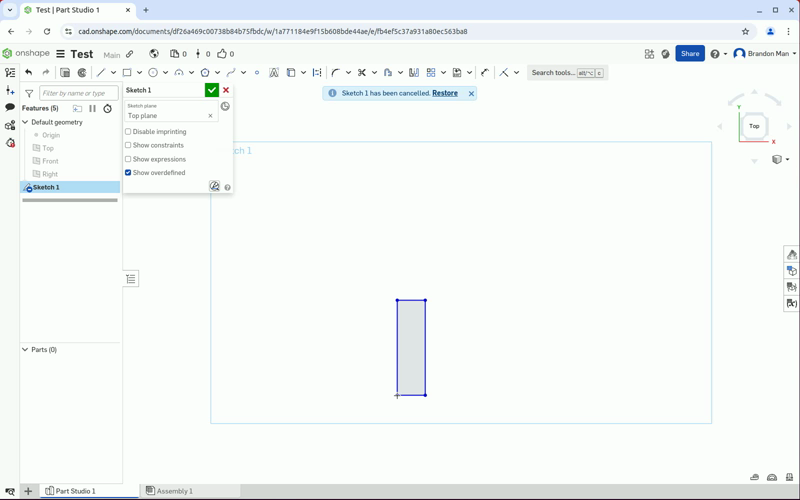
key_down(shift)
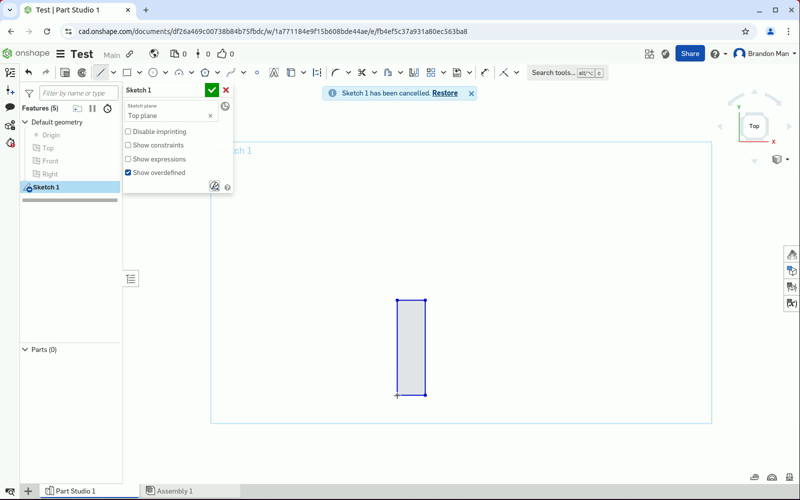
mouse_move(402, 385)
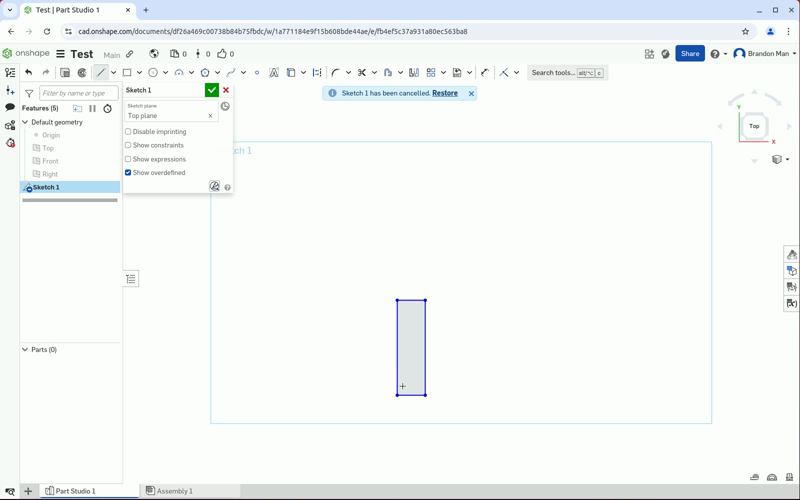
click(402, 385)
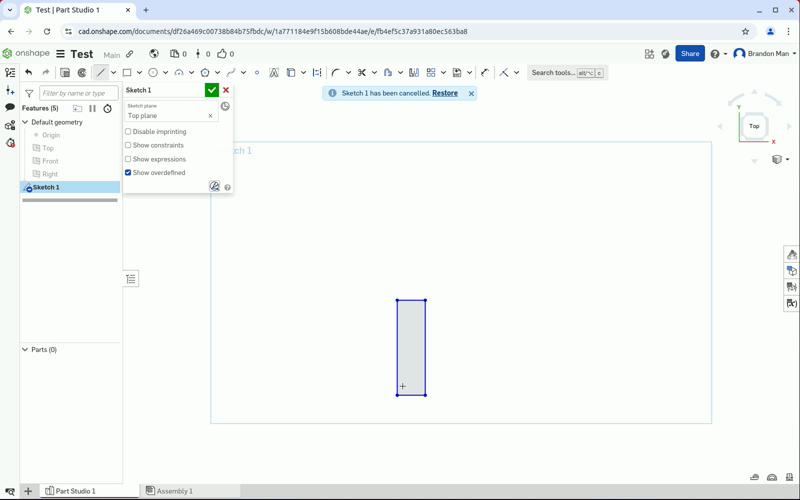
key_up(shift)
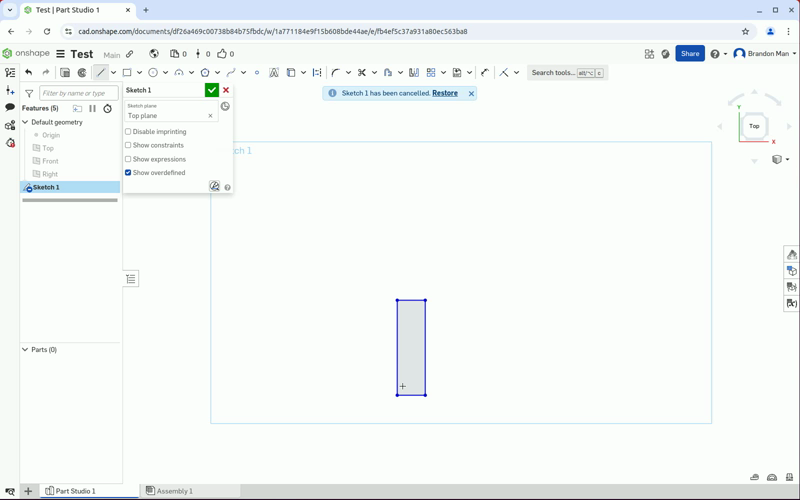
key_down(shift)
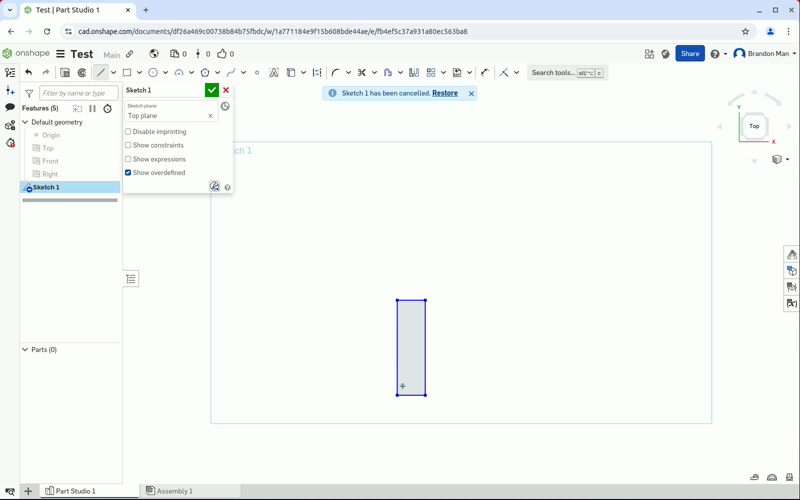
mouse_move(432, 385)
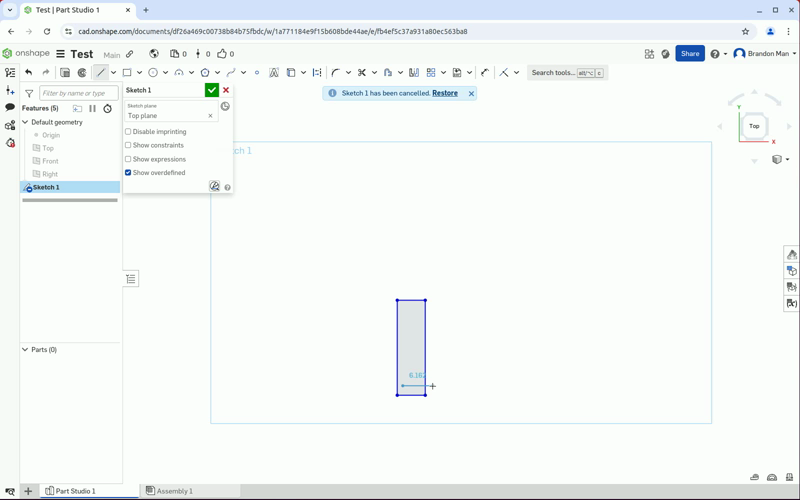
mouse_move(421, 385)
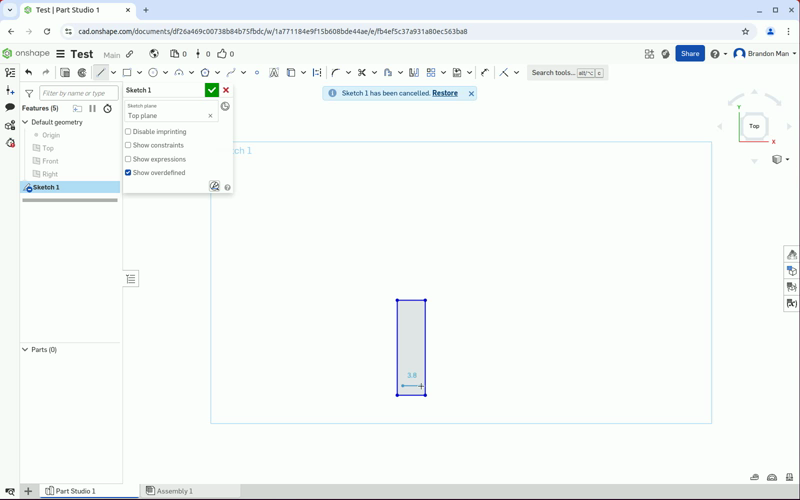
click(421, 385)
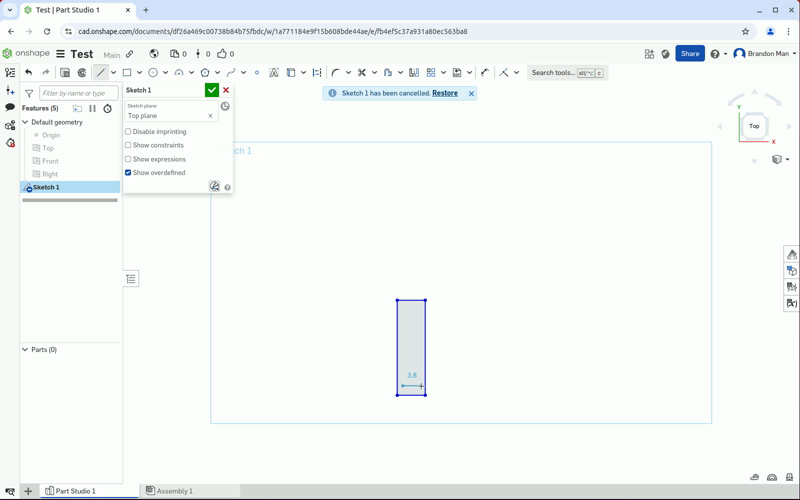
key_up(shift)
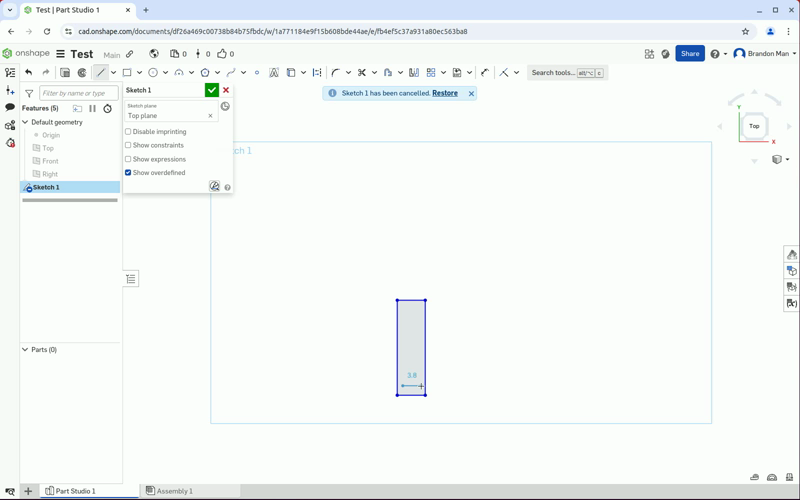
key_down(shift)
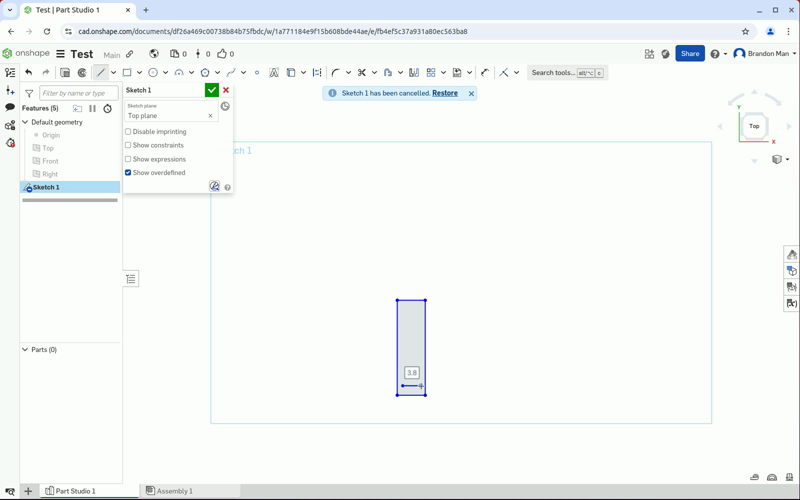
mouse_move(421, 309)
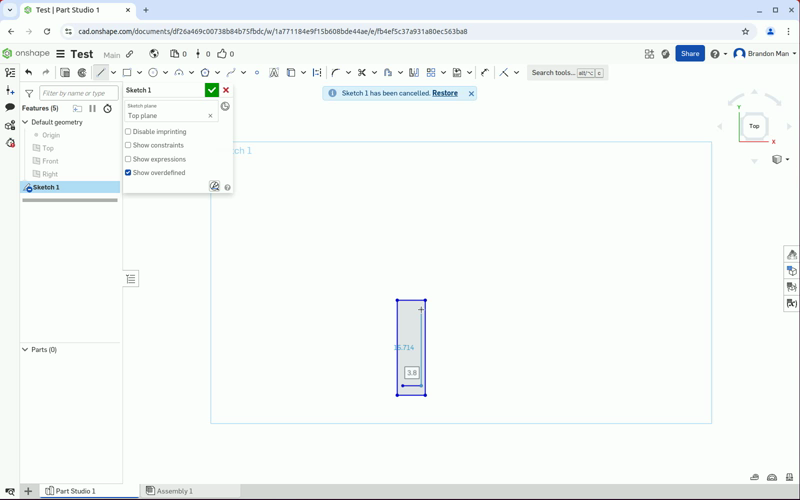
click(421, 309)
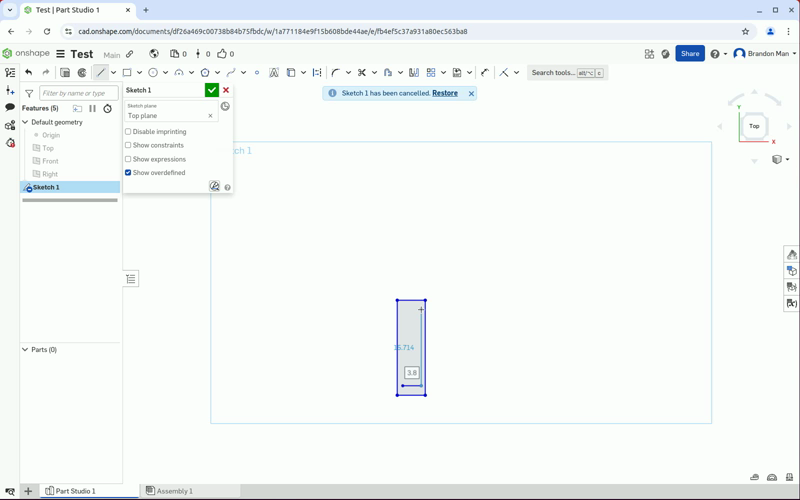
key_up(shift)
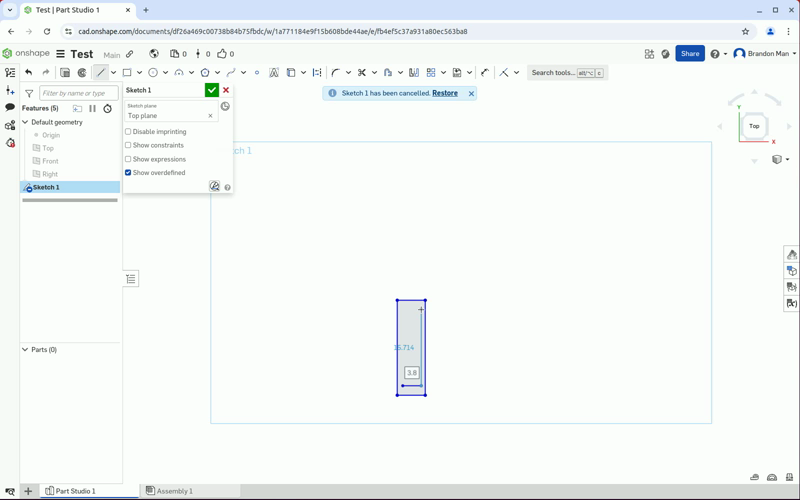
key_down(shift)
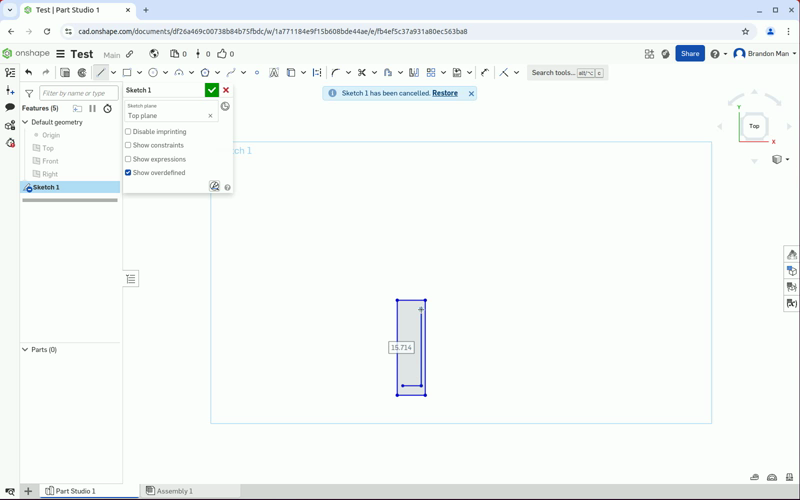
mouse_move(451, 309)
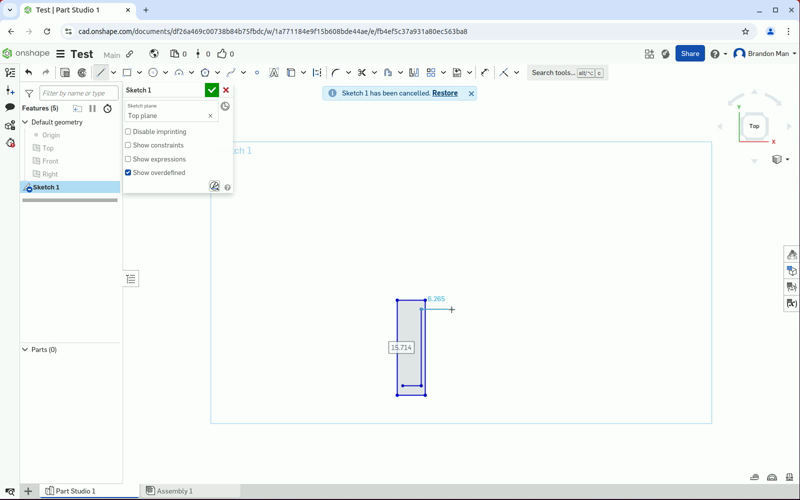
mouse_move(402, 309)
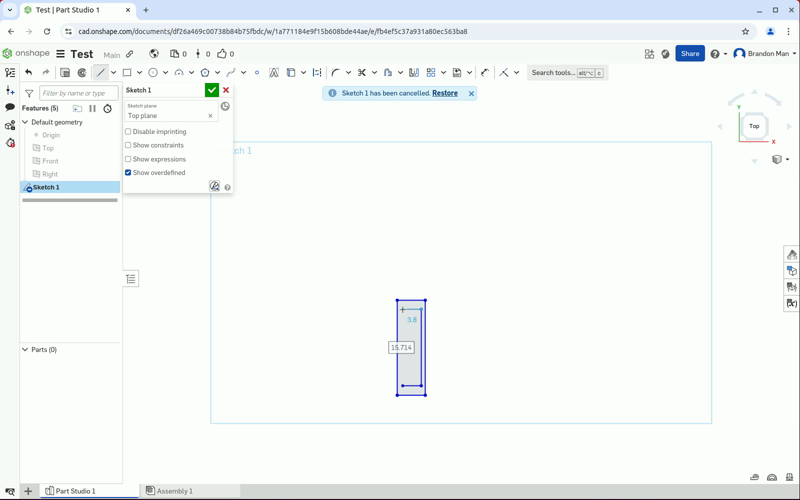
click(402, 309)
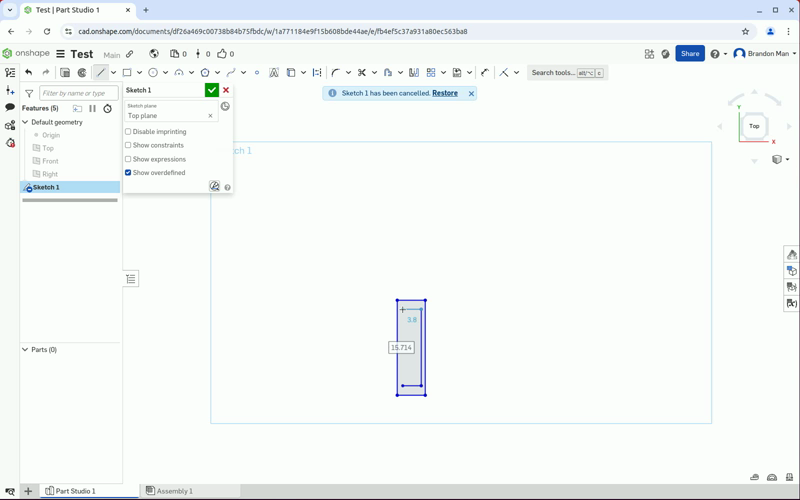
key_up(shift)
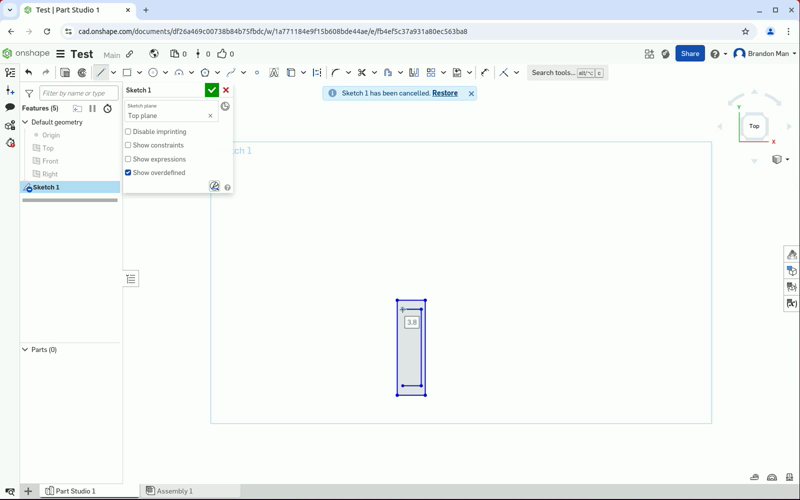
key_down(shift)
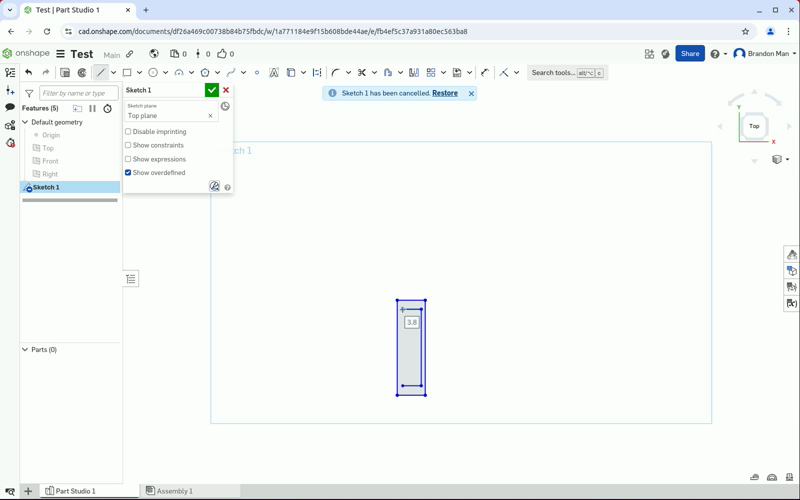
mouse_move(402, 385)
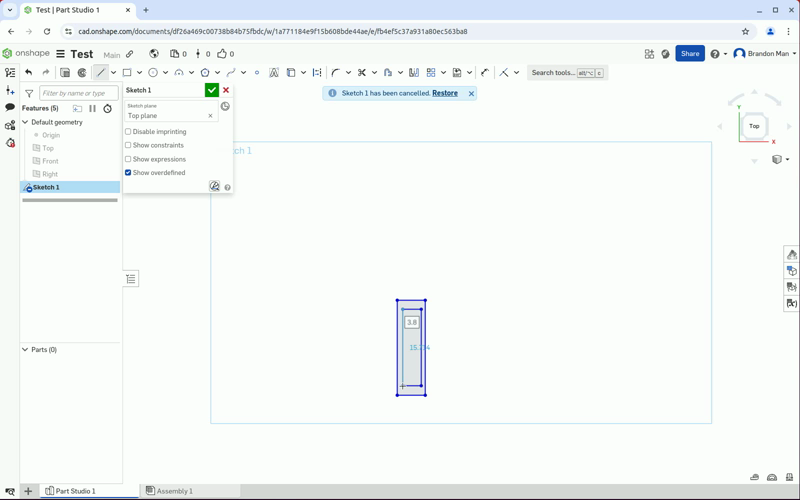
key_up(shift)
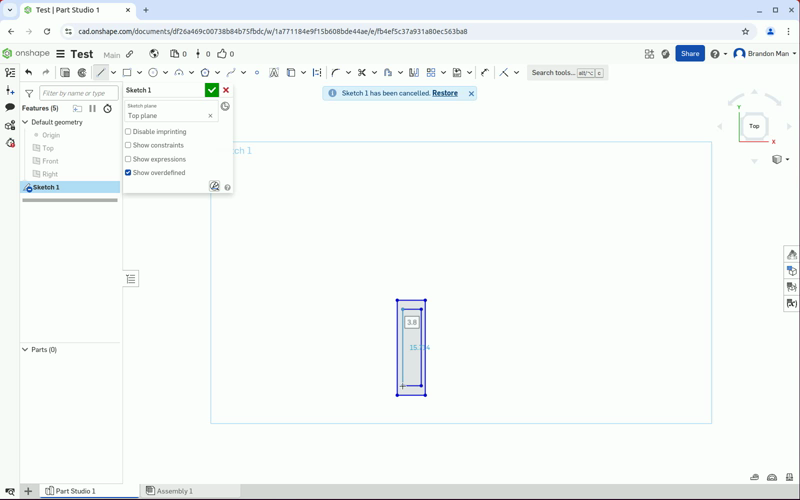
click(402, 385)
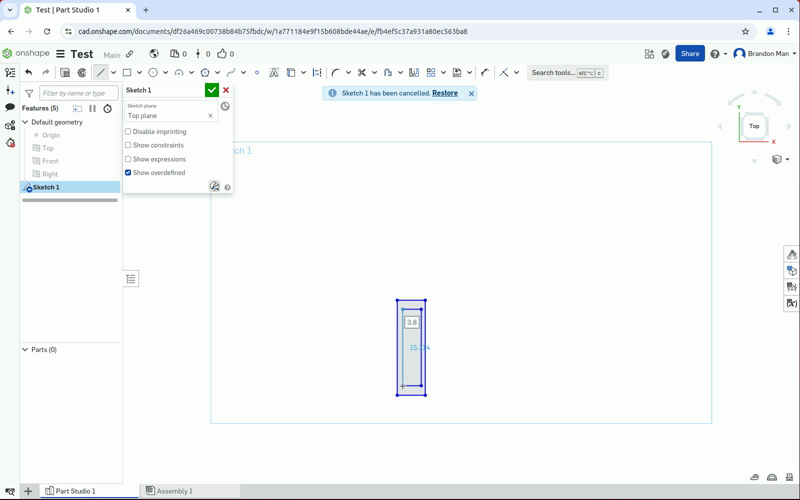
key(esc)
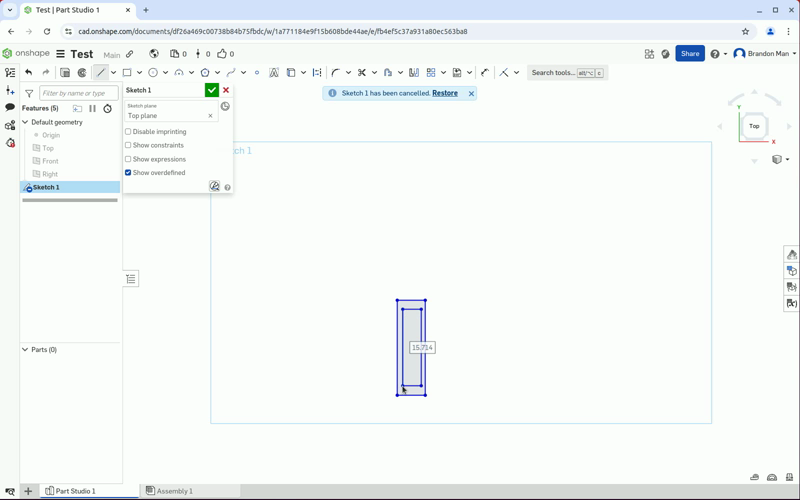
mouse_move(422, 380)
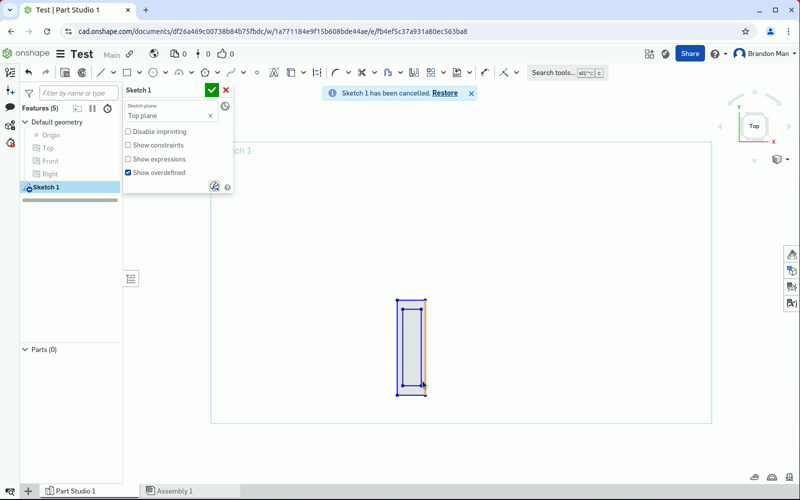
scroll(6)
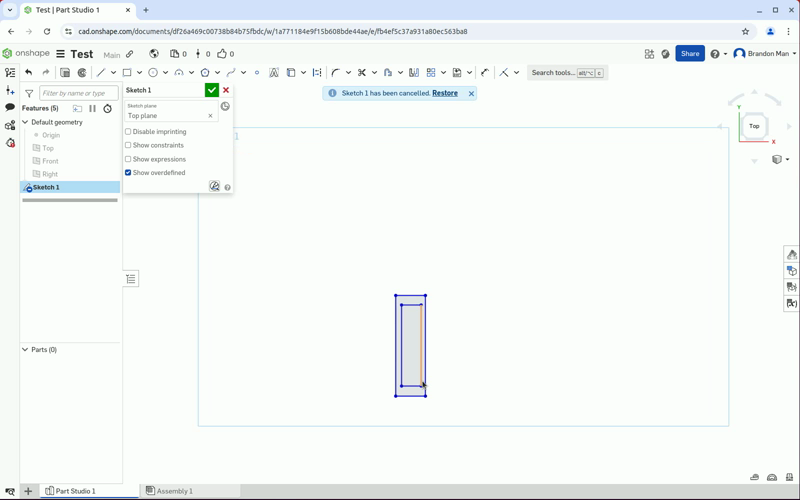
scroll(6)
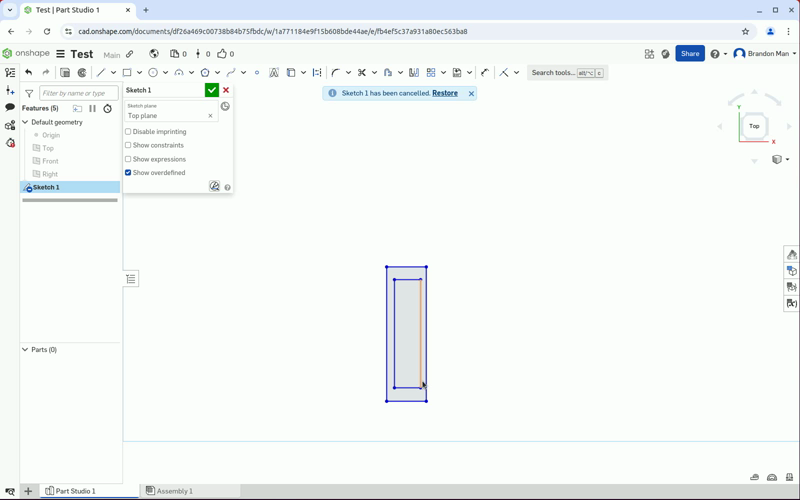
scroll(6)
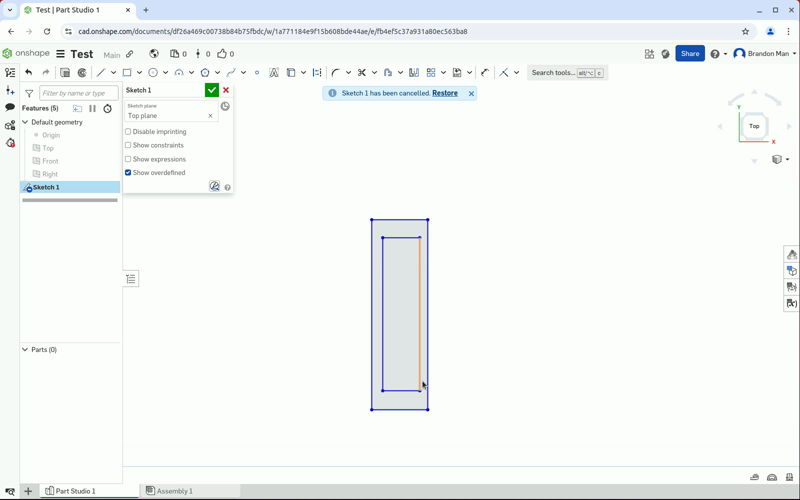
scroll(6)
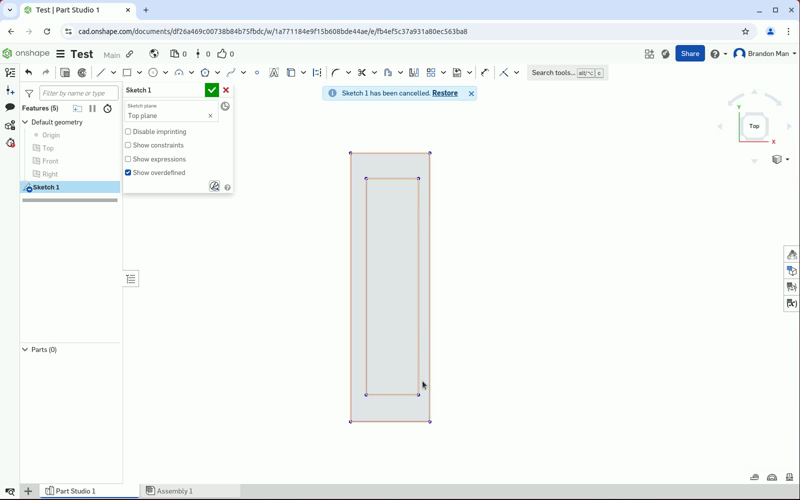
scroll(6)
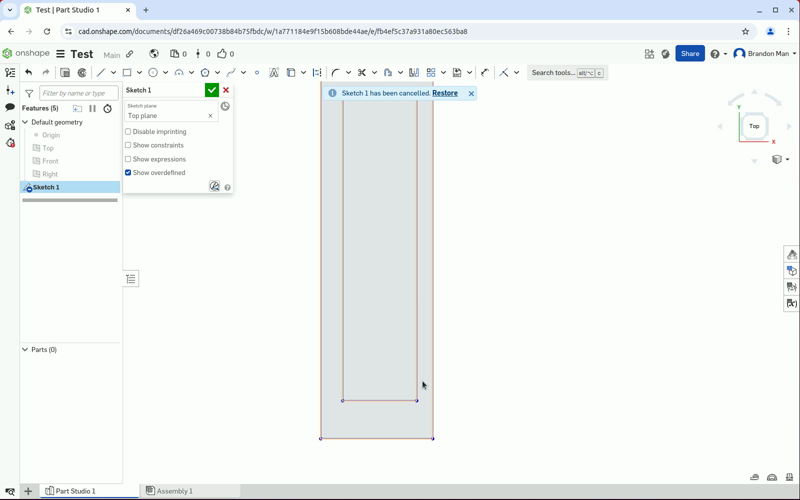
scroll(6)
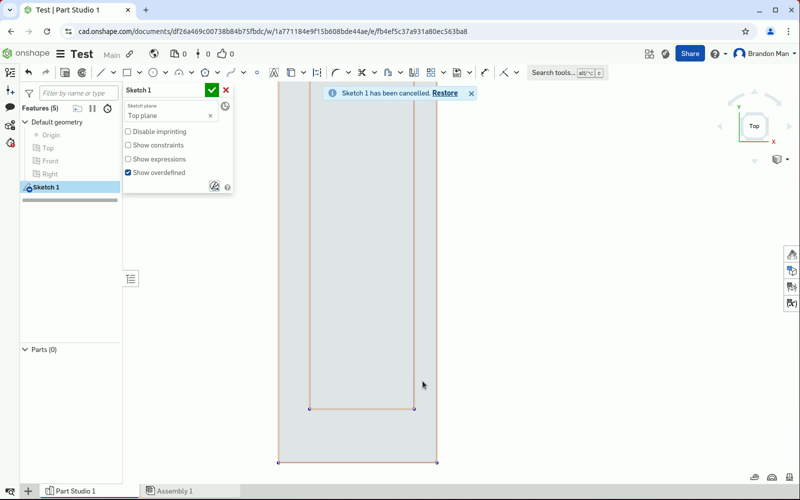
scroll(6)
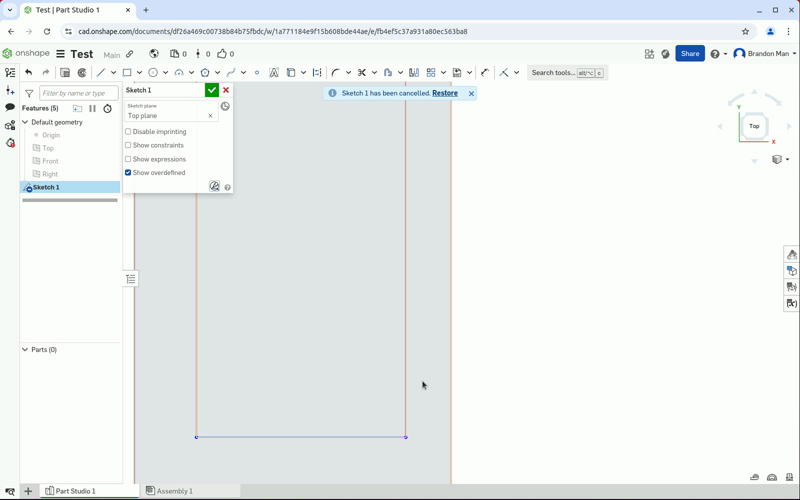
click(422, 380)
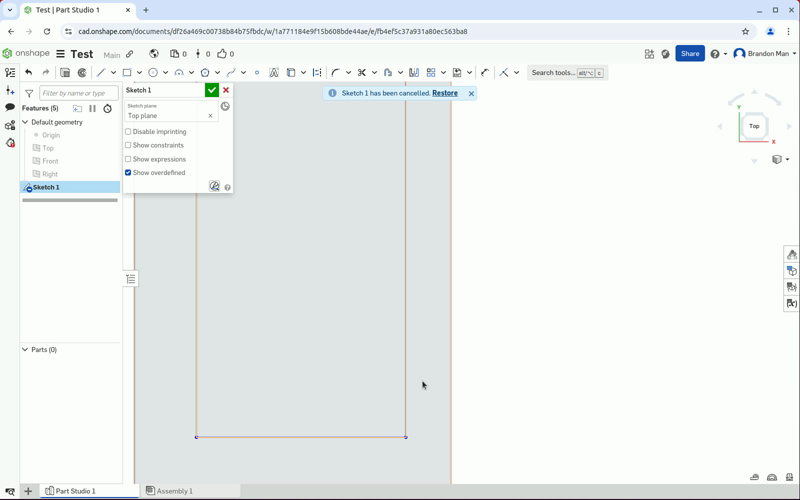
scroll(-6)
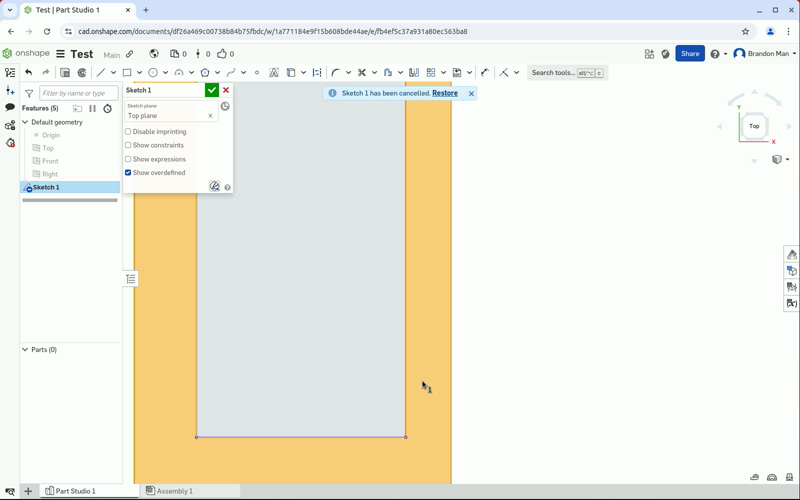
scroll(-6)
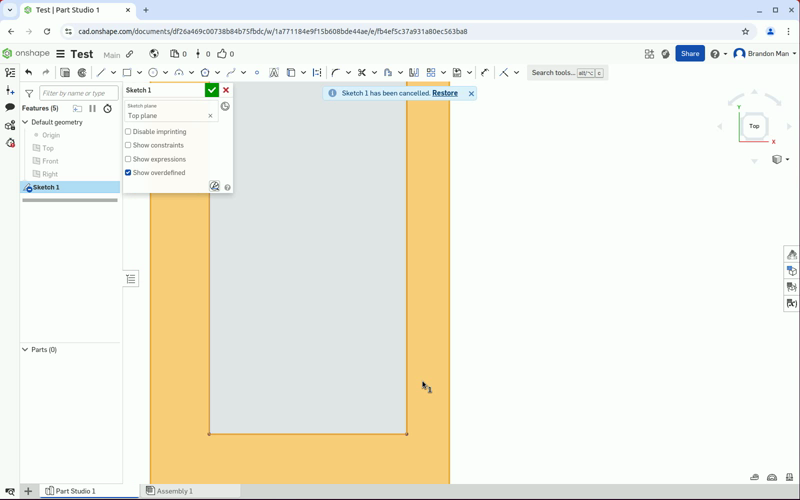
scroll(-6)
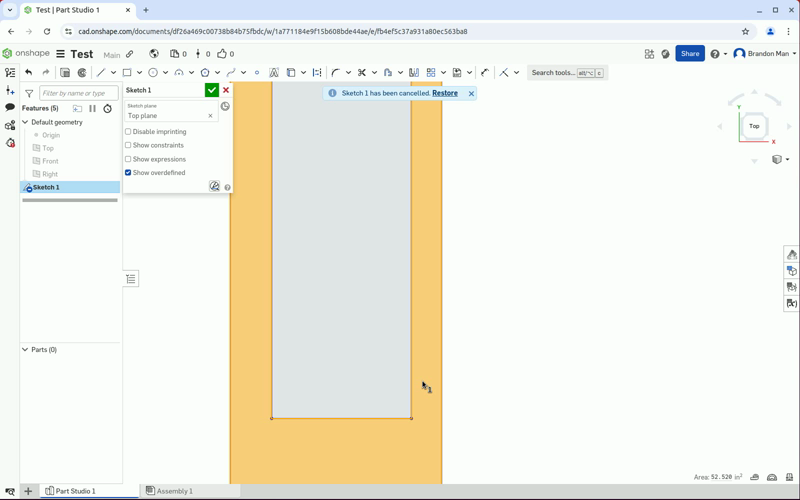
scroll(-6)
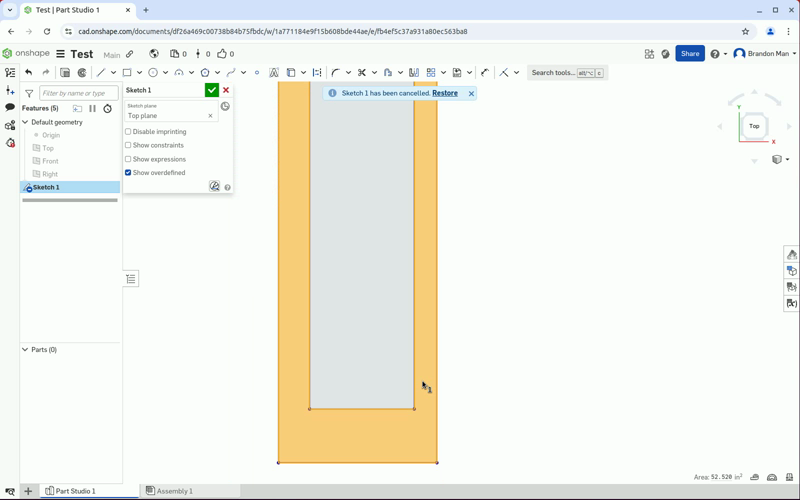
scroll(-6)
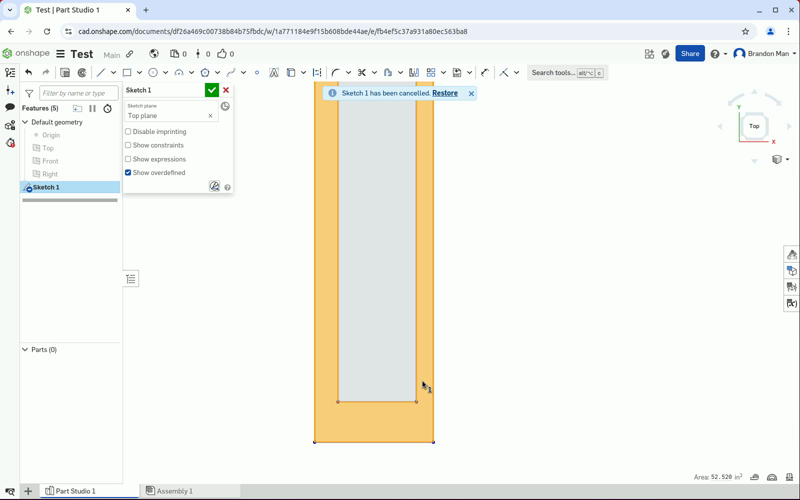
scroll(-6)
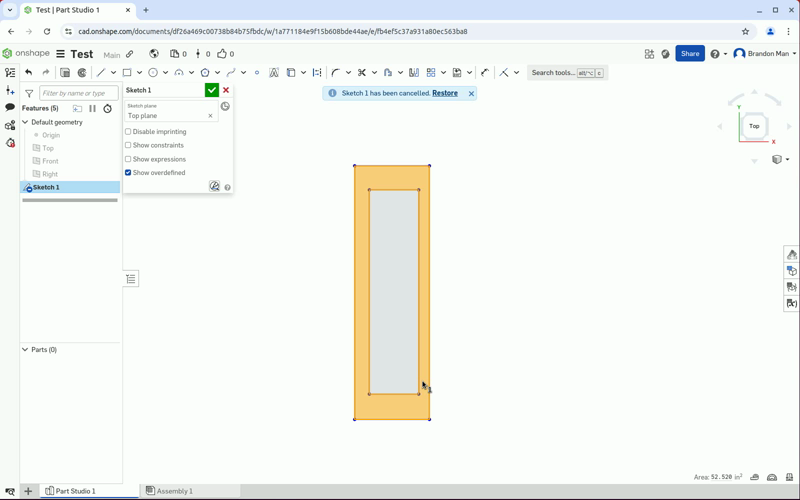
scroll(-6)
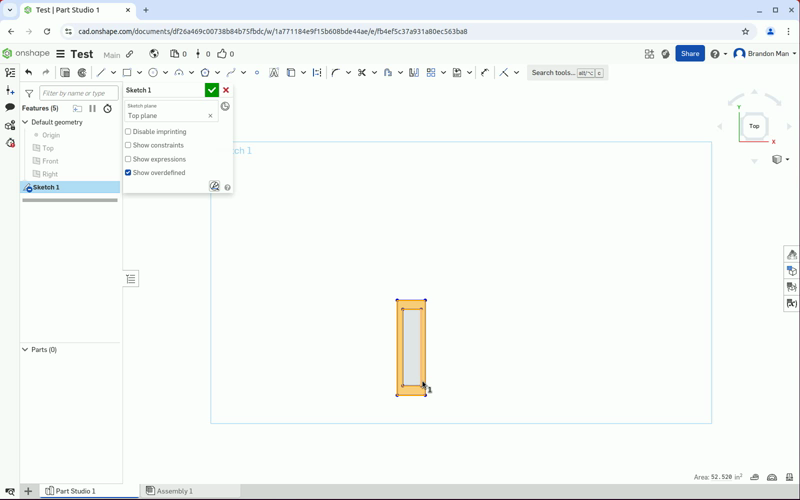
mouse_move(73, 352)
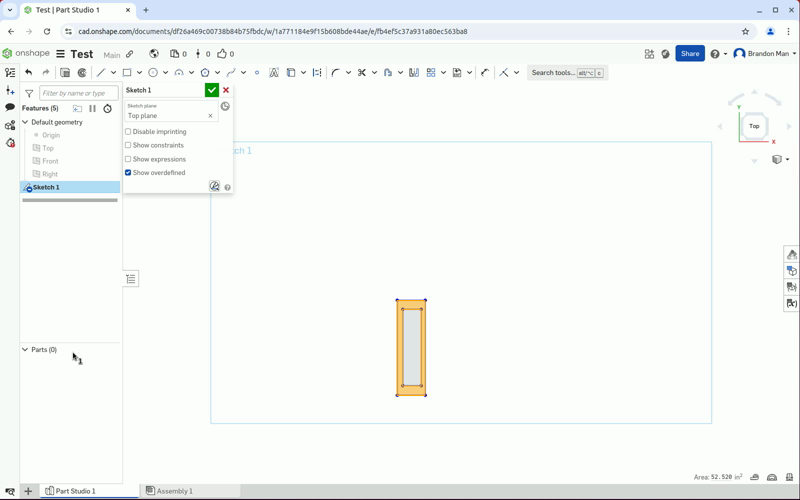
key(shift+y)
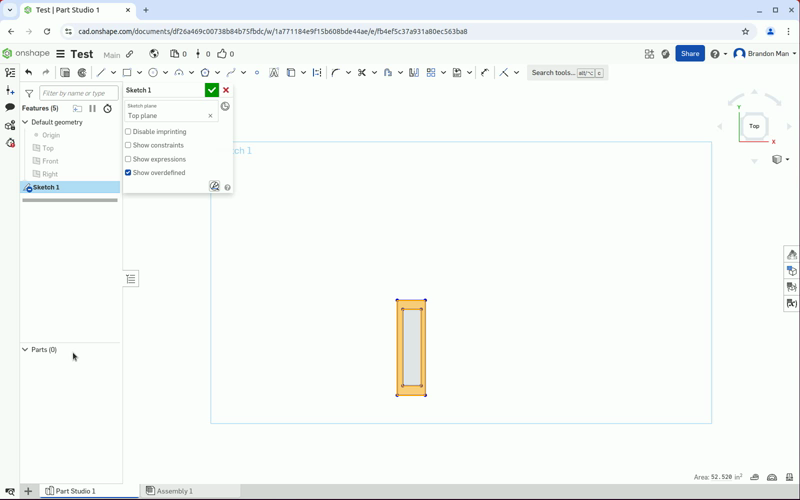
key(shift+e)
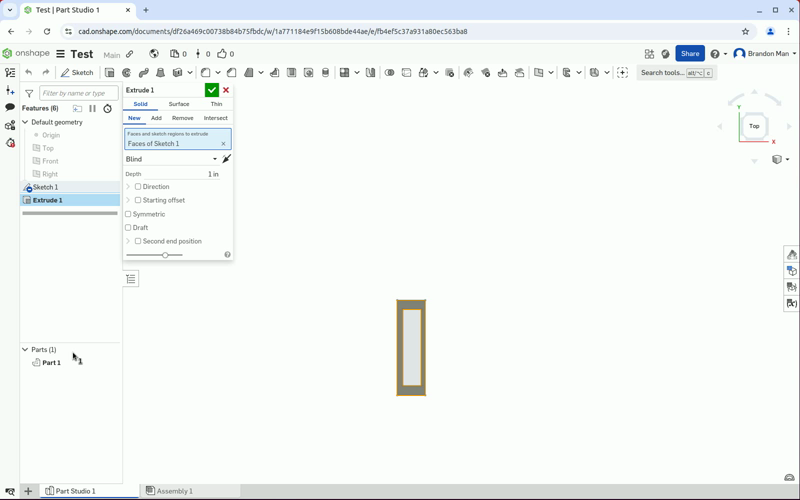
mouse_move(143, 106)
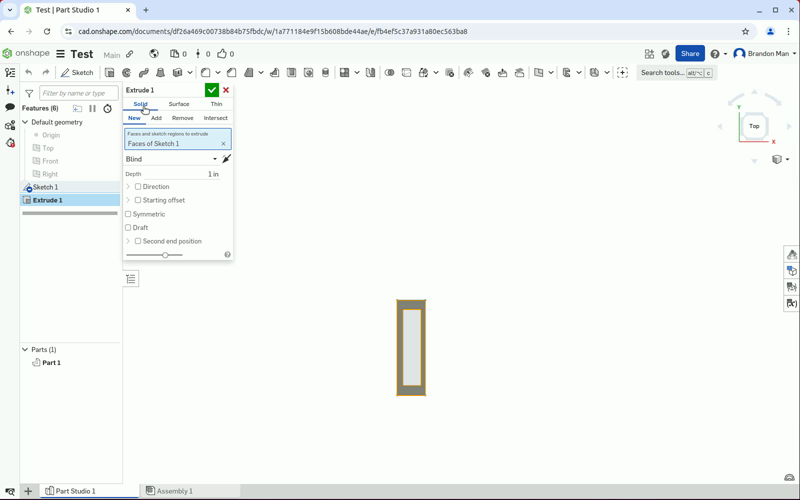
click(143, 106)
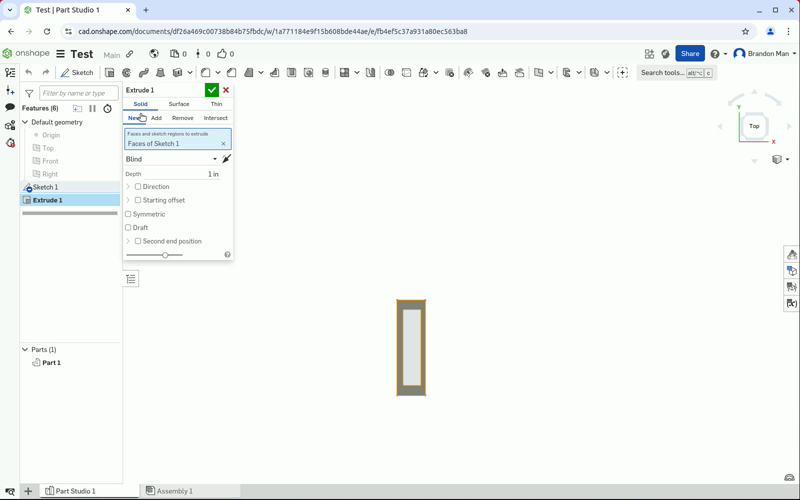
mouse_move(137, 120)
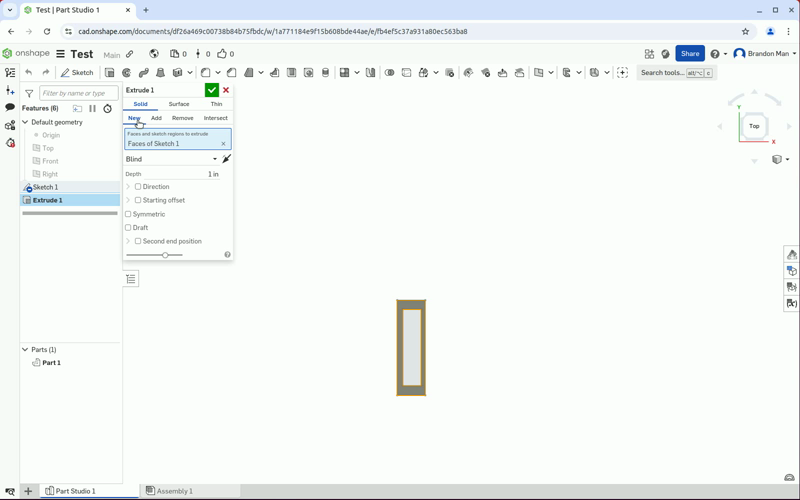
click(137, 120)
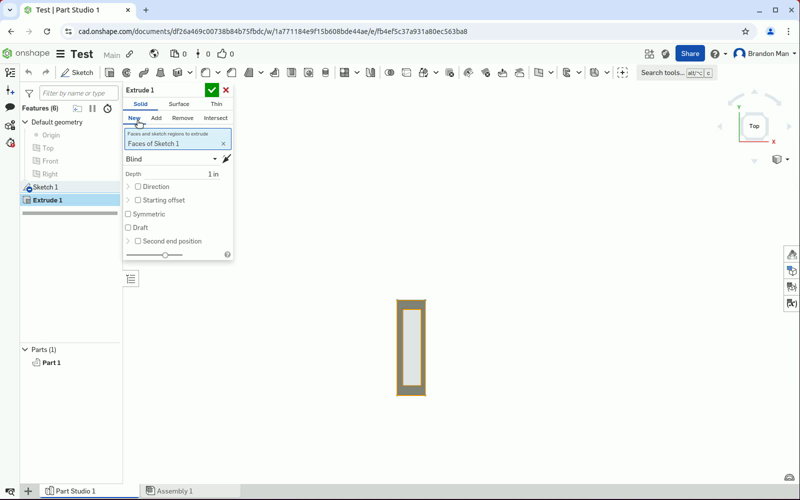
key(tab, 4)
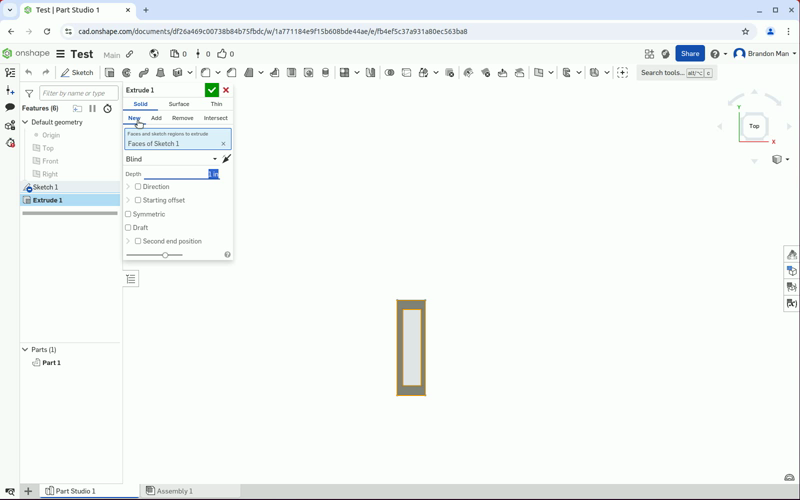
text(1.926)
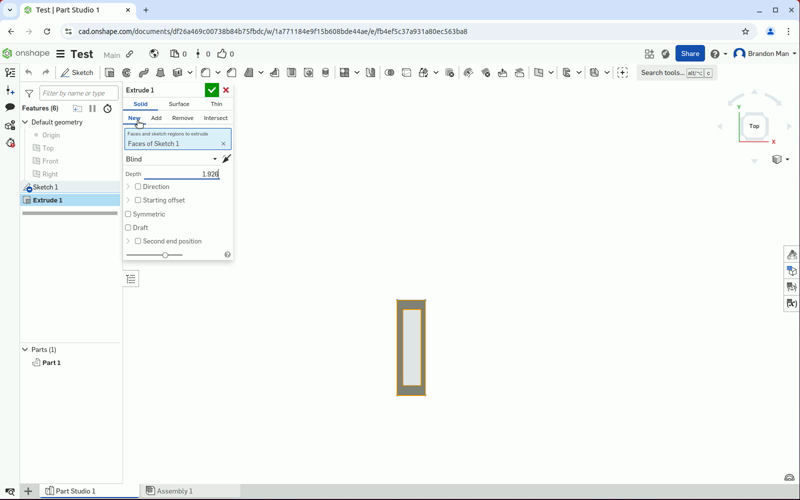
key(enter)
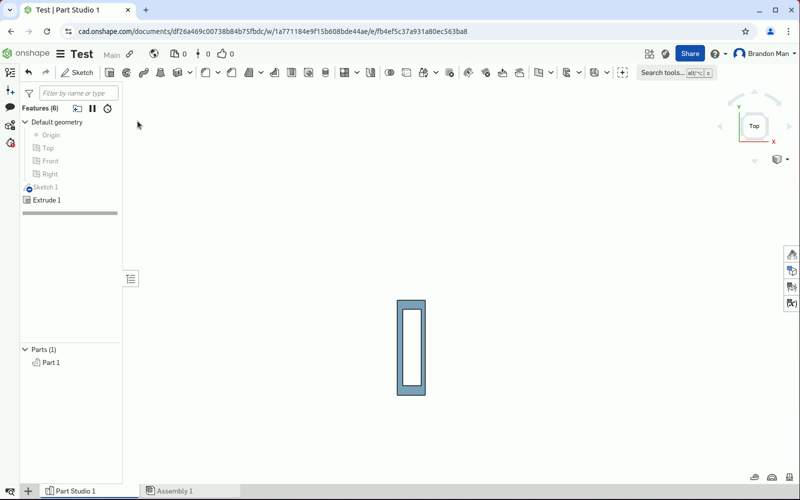
key(shift+h)
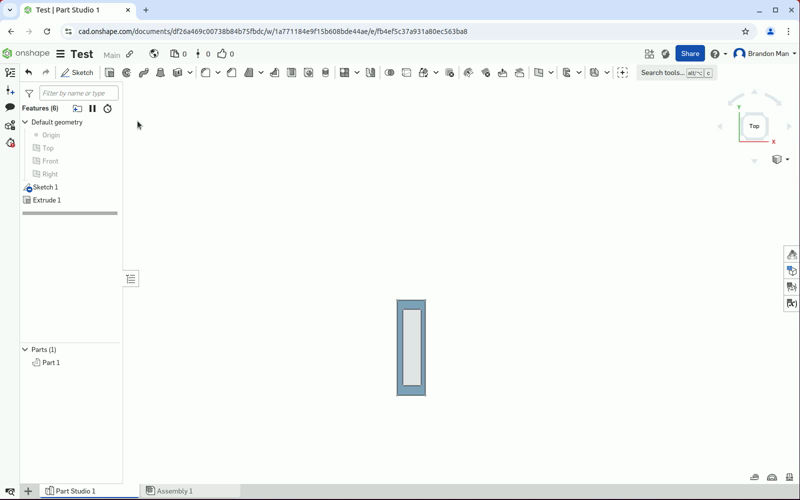
key(shift+h)
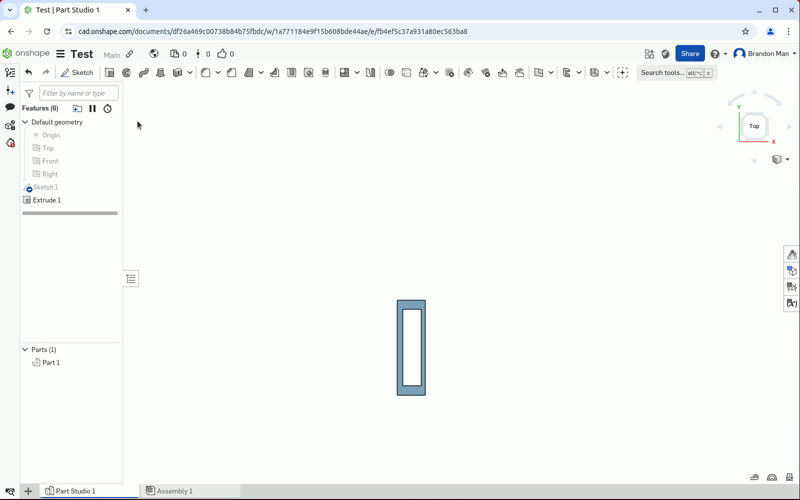
mouse_move(73, 189)
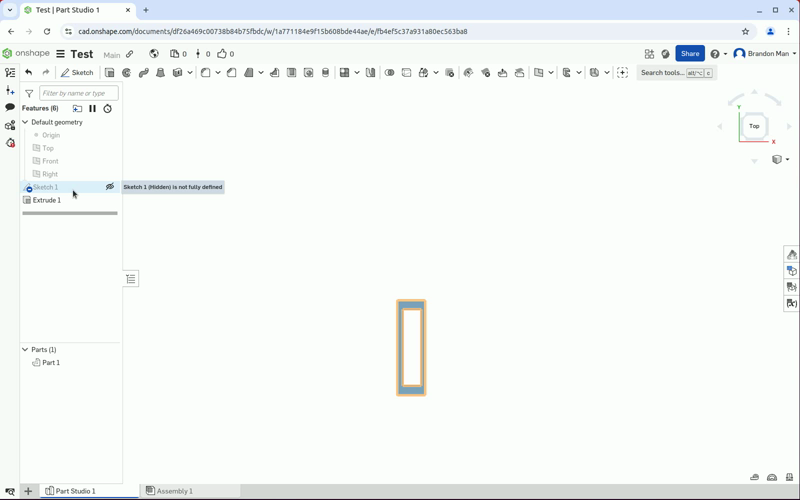
click(73, 189)
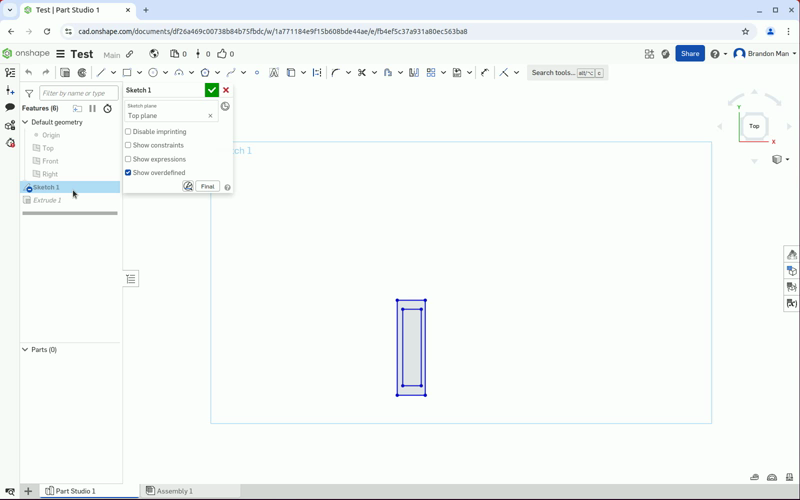
mouse_move(229, 92)
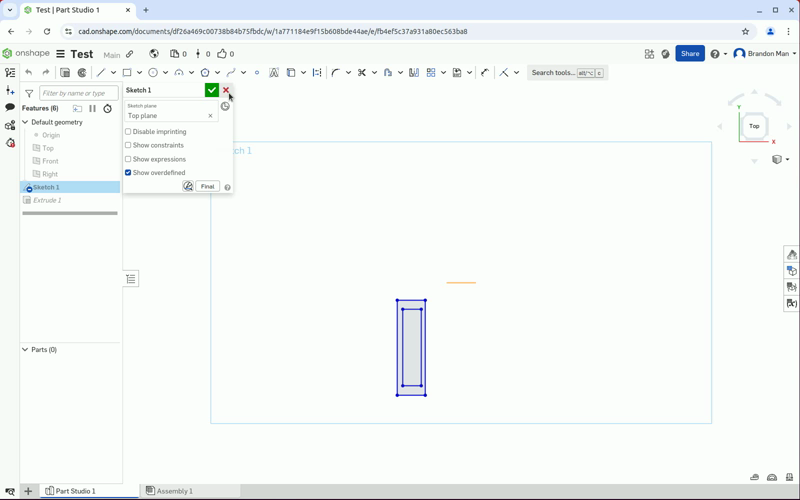
click(229, 92)
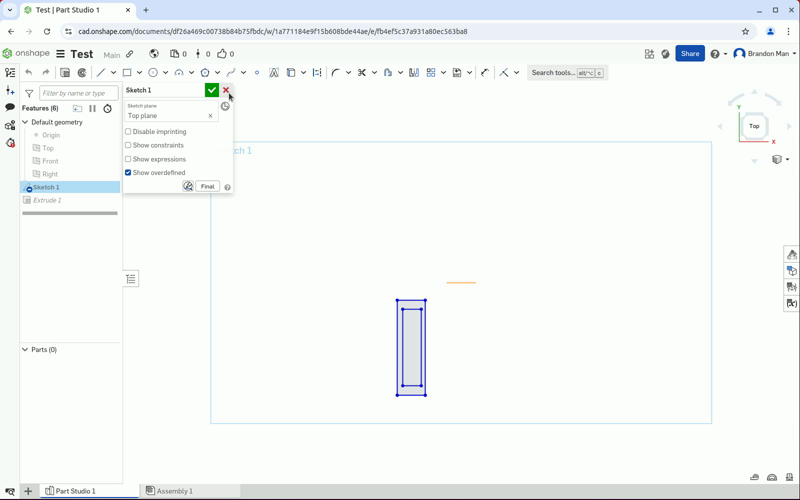
key(shift+s)
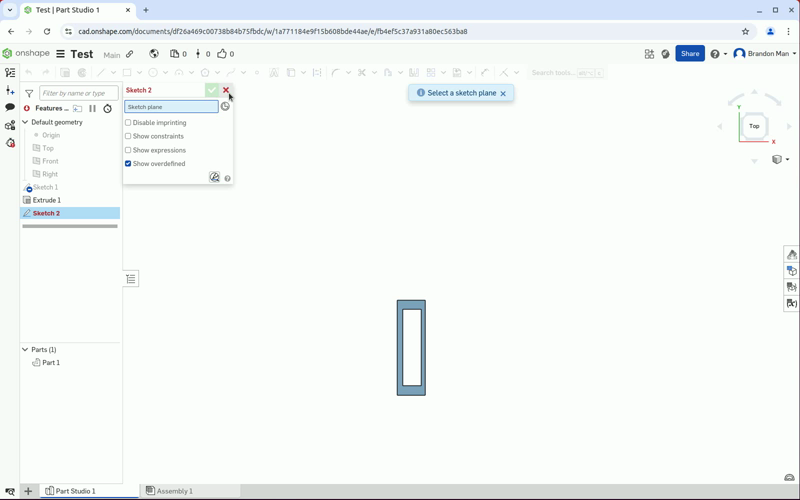
mouse_move(73, 150)
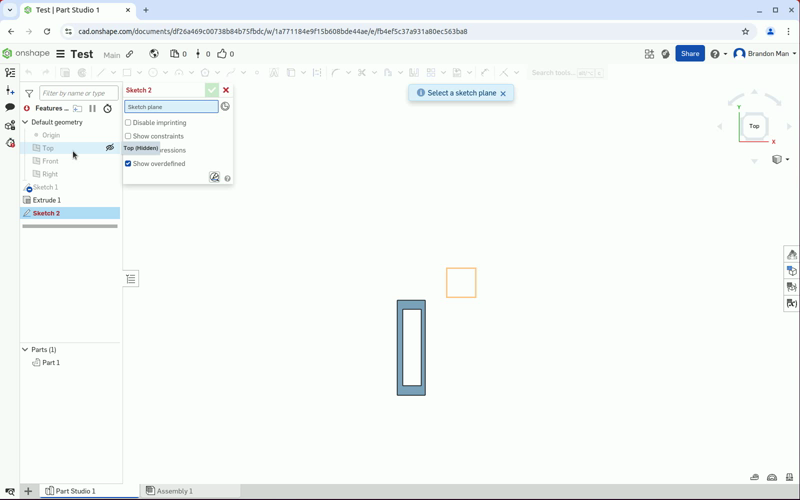
click(73, 150)
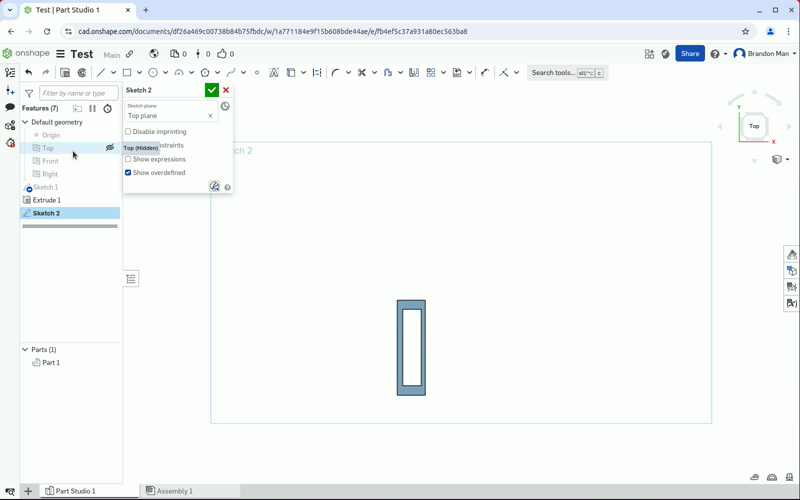
mouse_move(73, 352)
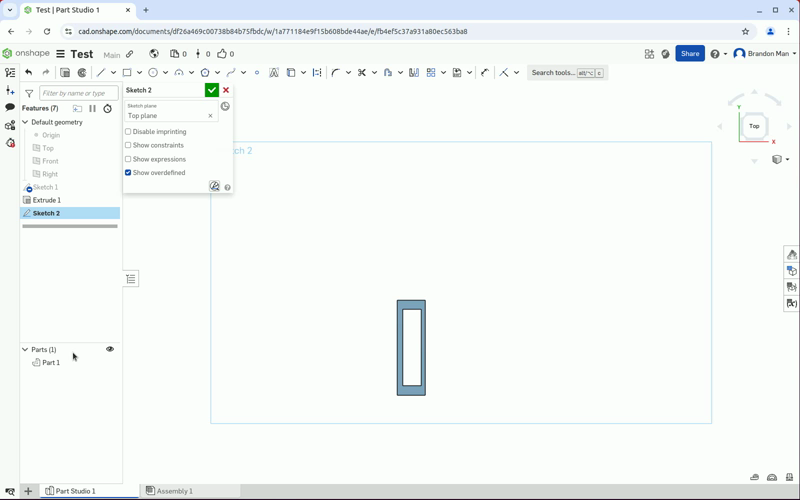
key(y)
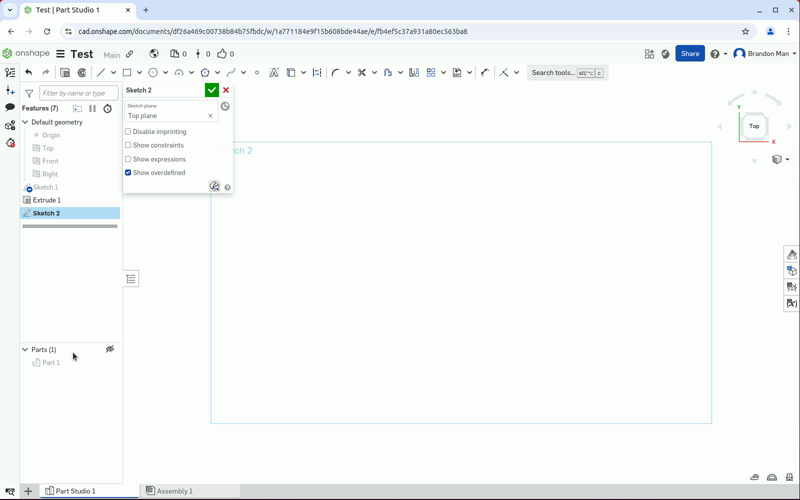
key(l)
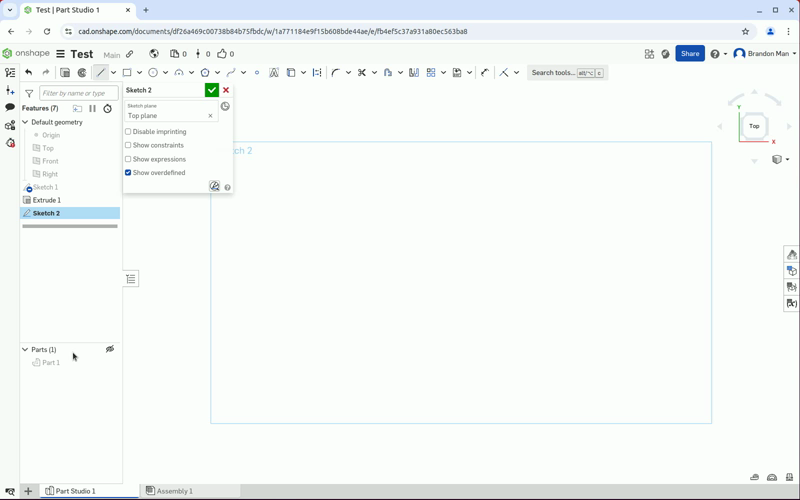
key_down(shift)
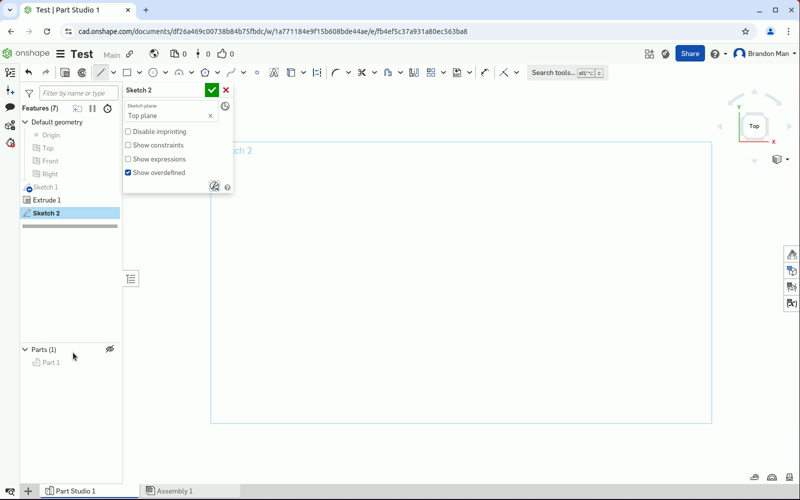
mouse_move(401, 367)
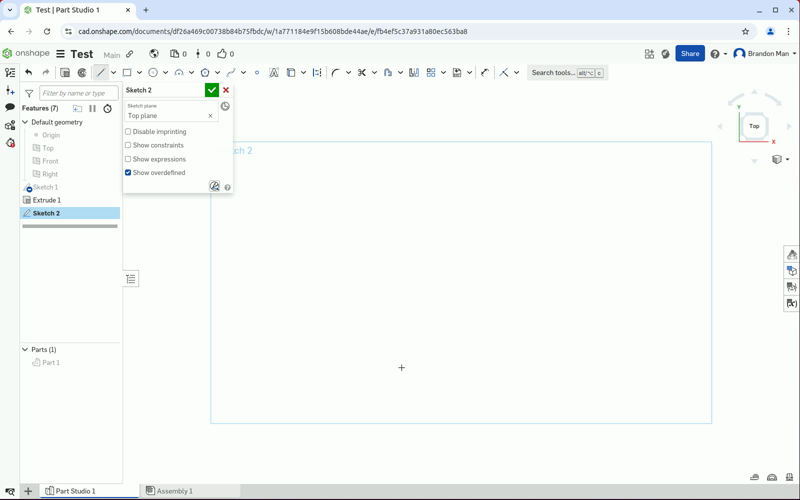
click(401, 367)
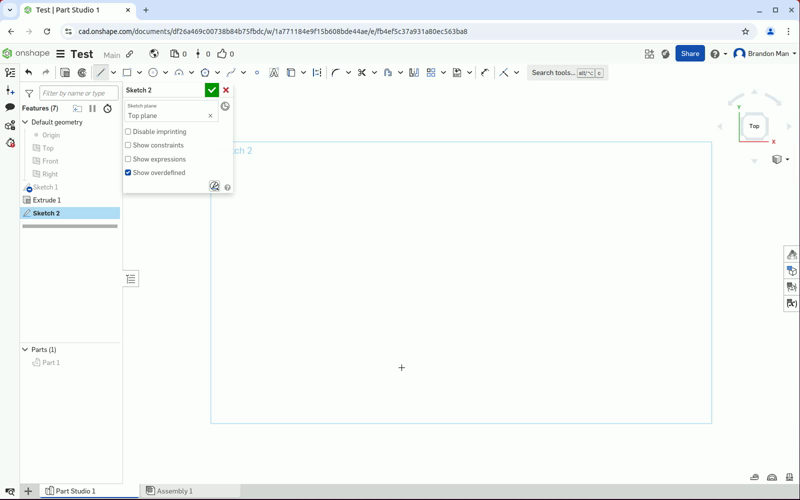
key_up(shift)
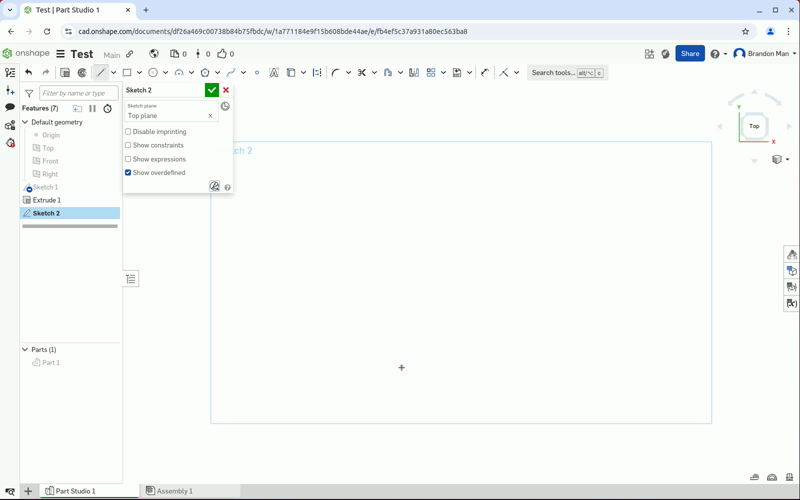
key_down(shift)
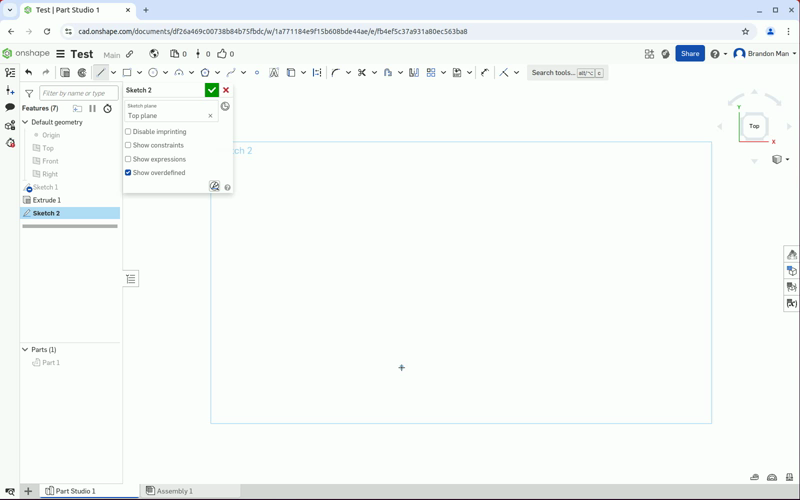
mouse_move(431, 367)
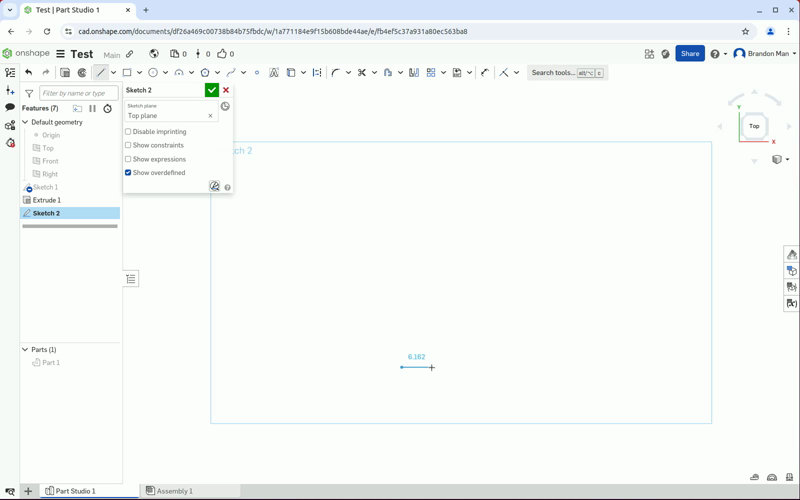
mouse_move(421, 367)
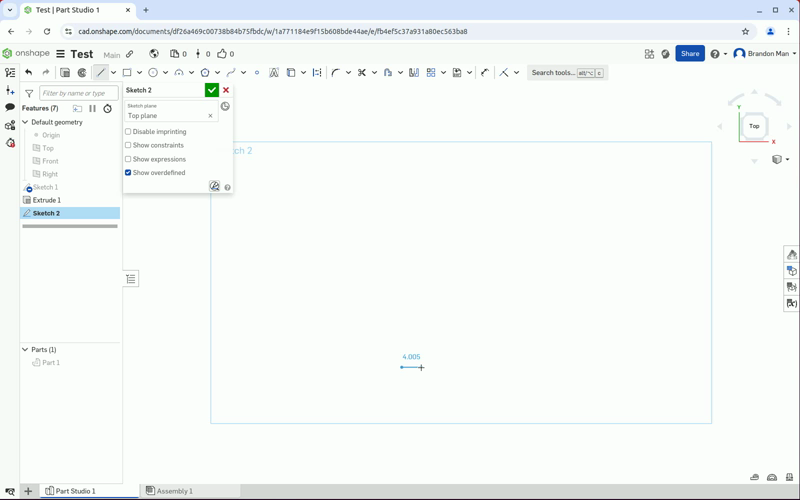
click(421, 367)
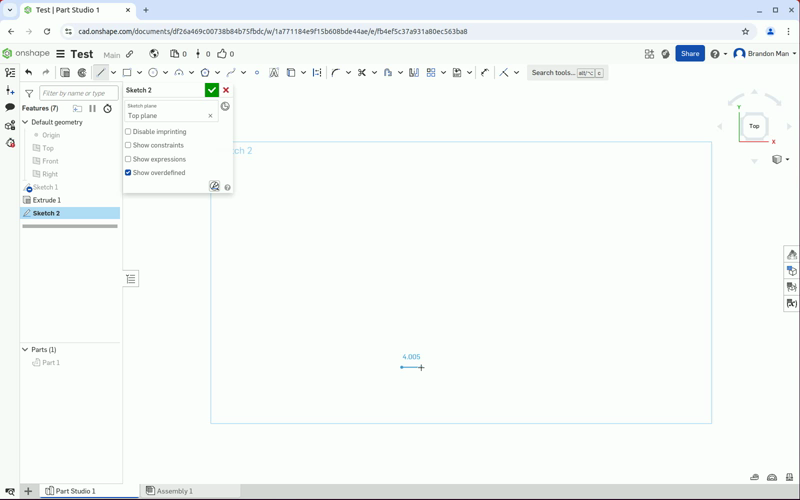
key_up(shift)
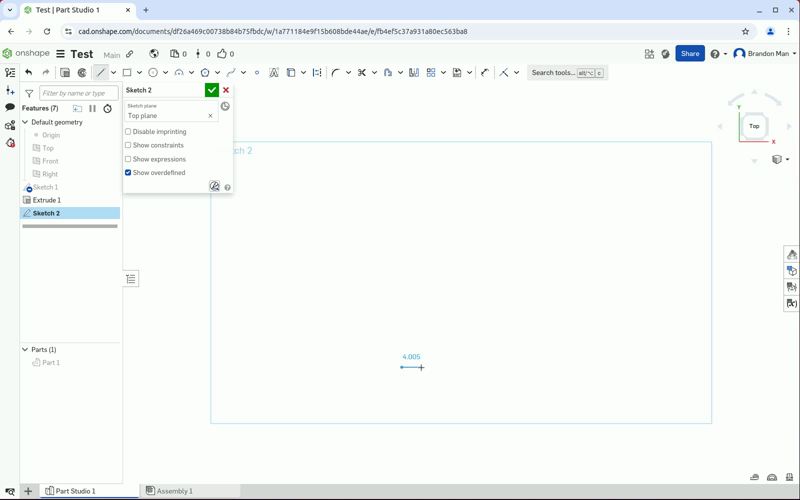
key_down(shift)
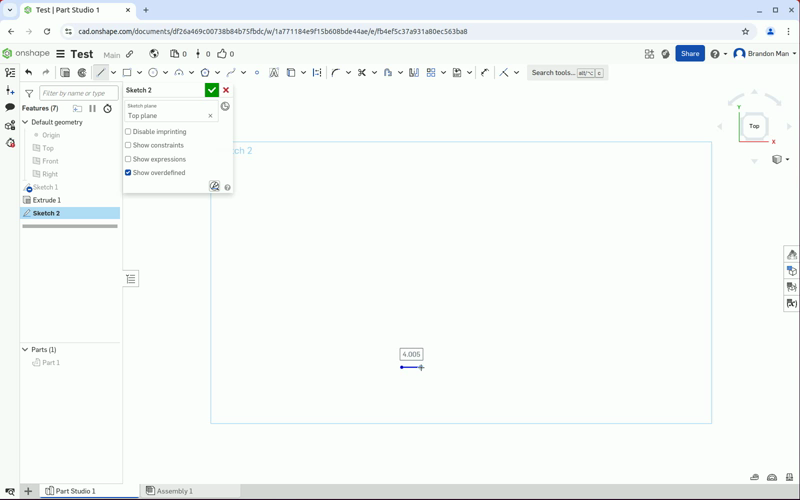
mouse_move(451, 367)
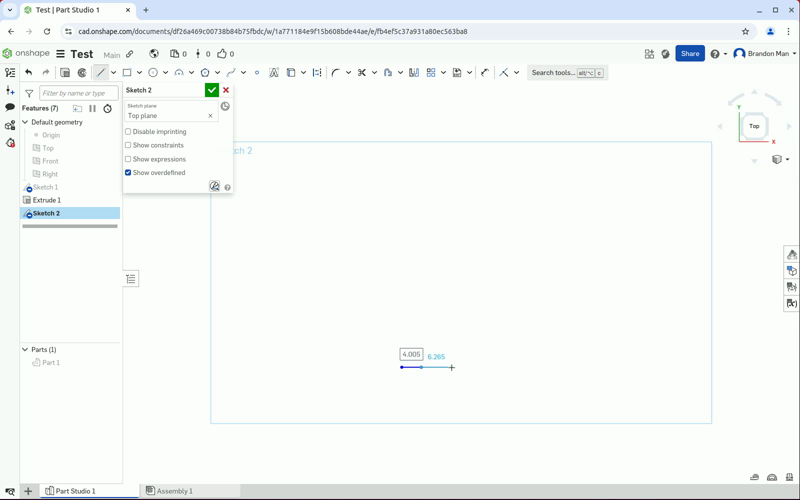
mouse_move(421, 328)
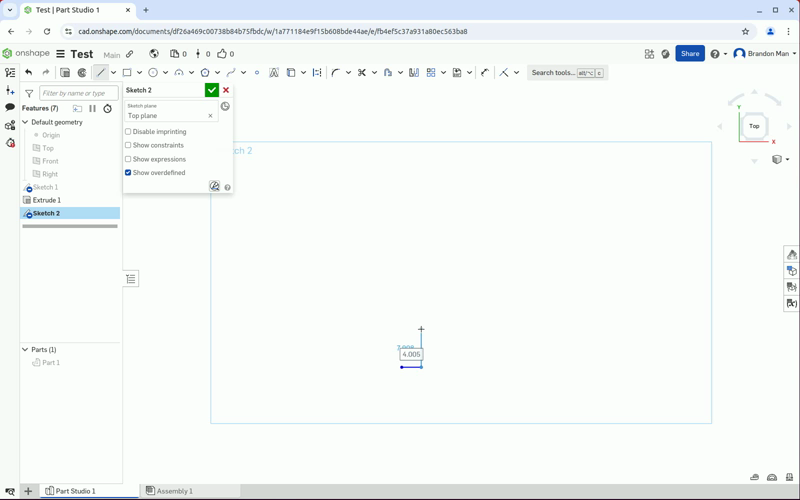
click(421, 328)
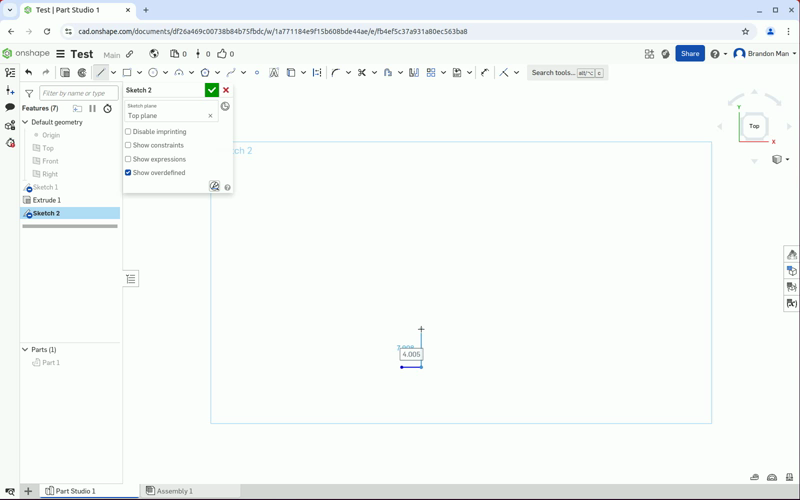
key_up(shift)
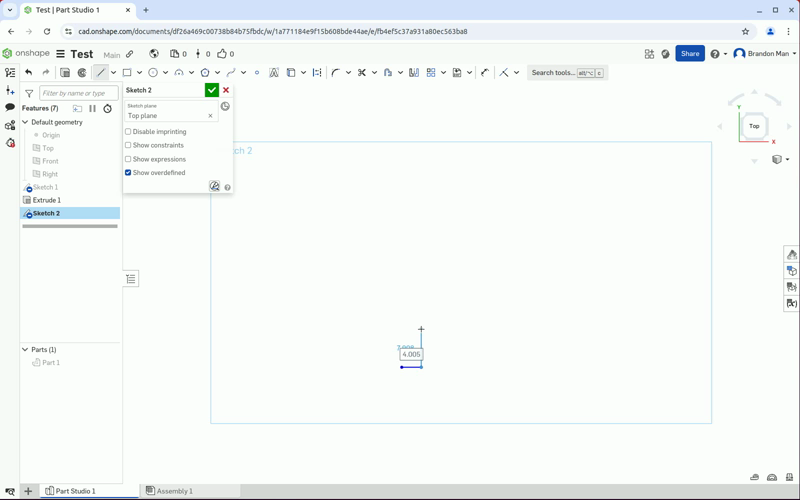
key_down(shift)
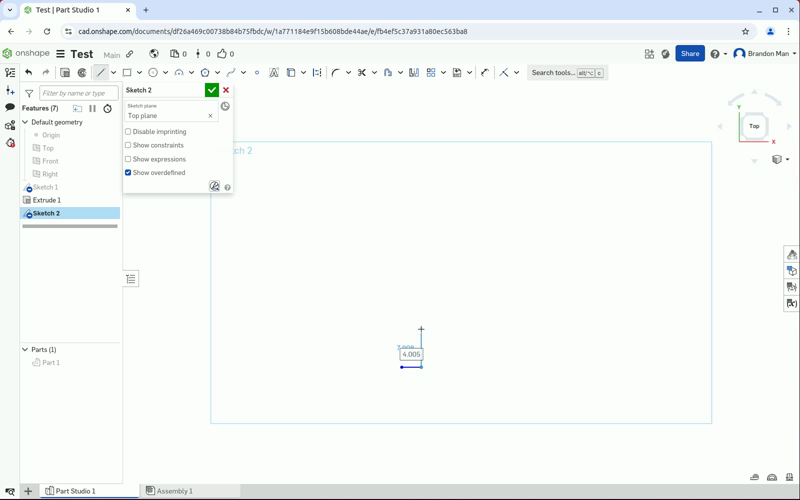
mouse_move(451, 328)
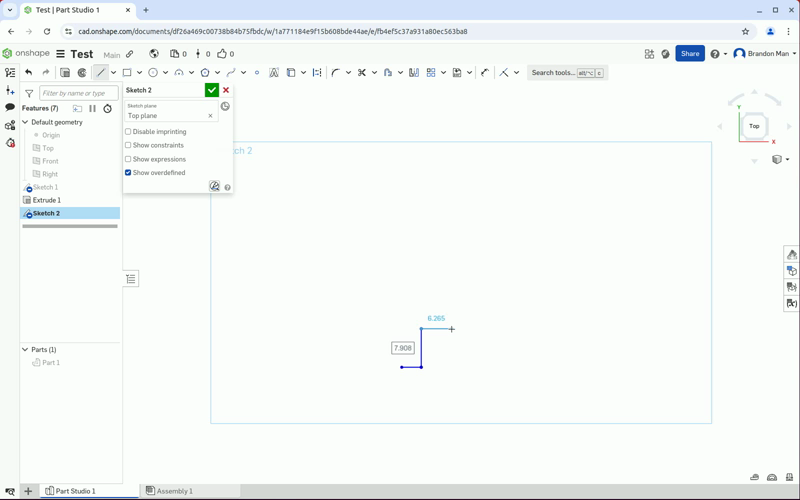
mouse_move(401, 328)
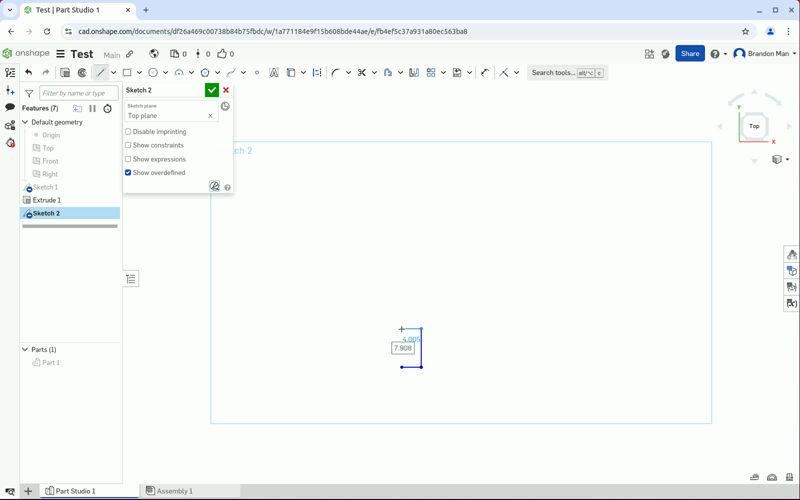
click(401, 328)
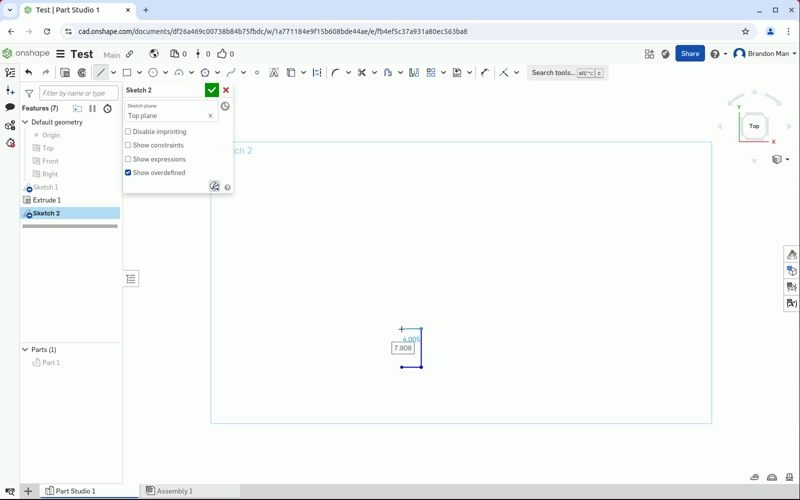
key_up(shift)
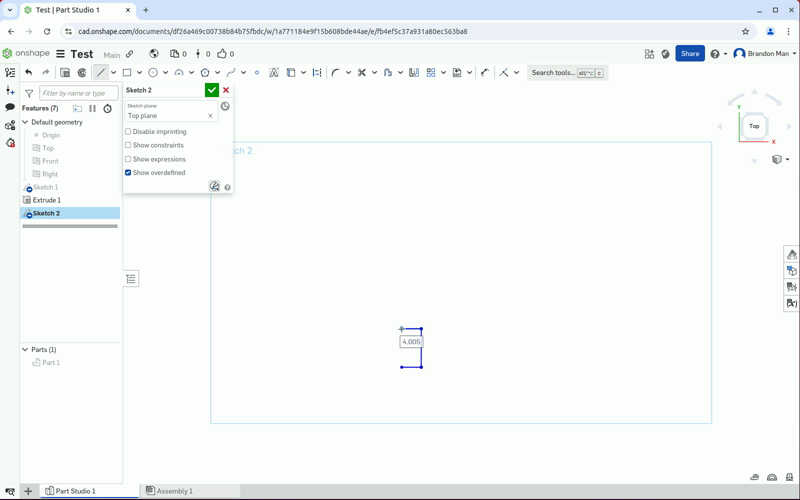
mouse_move(431, 328)
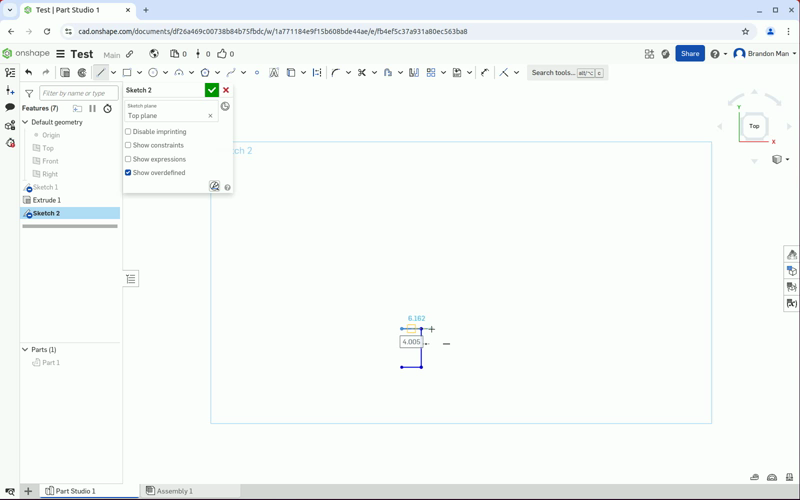
key_down(shift)
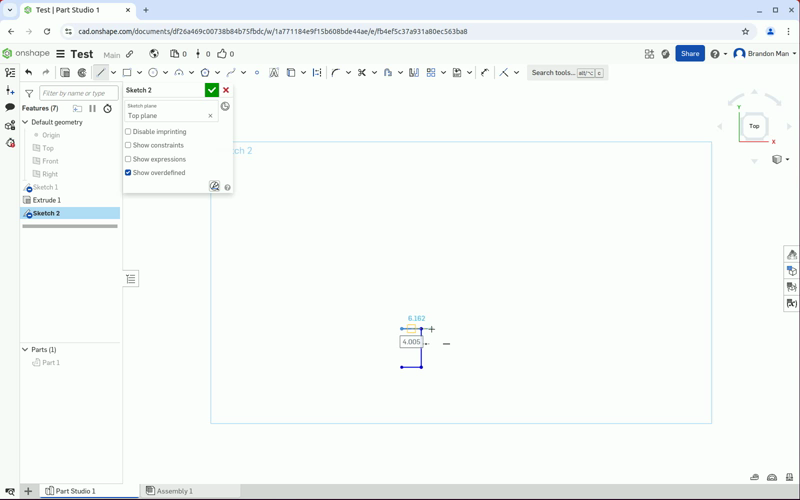
mouse_move(401, 367)
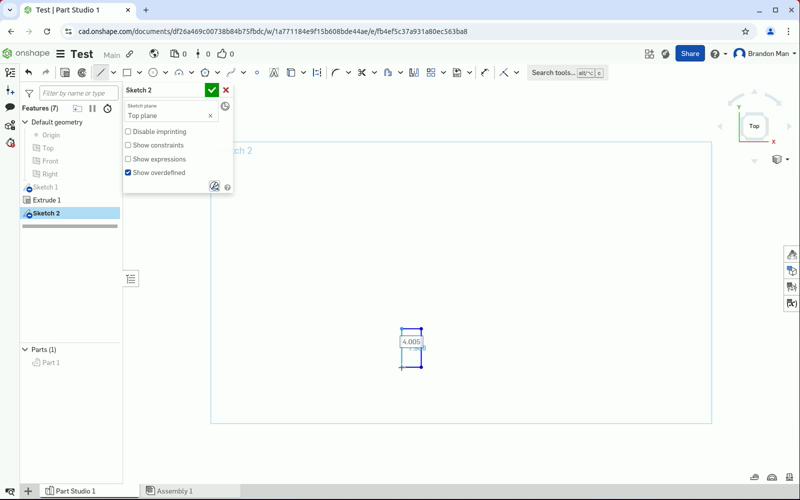
key_up(shift)
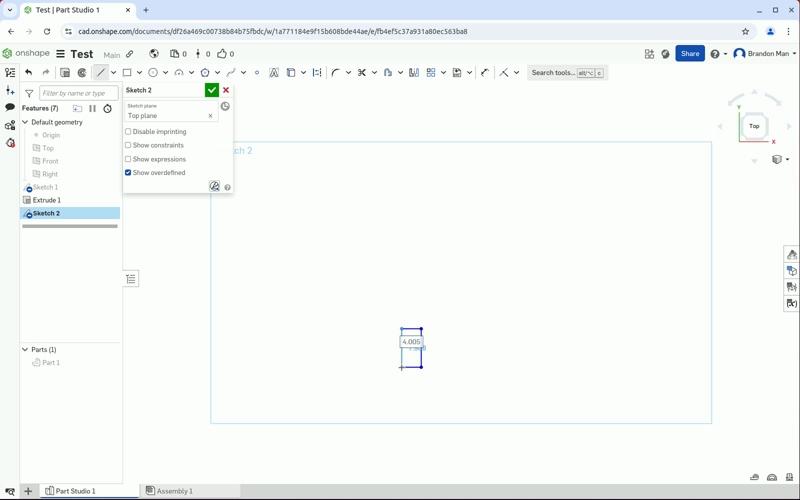
click(401, 367)
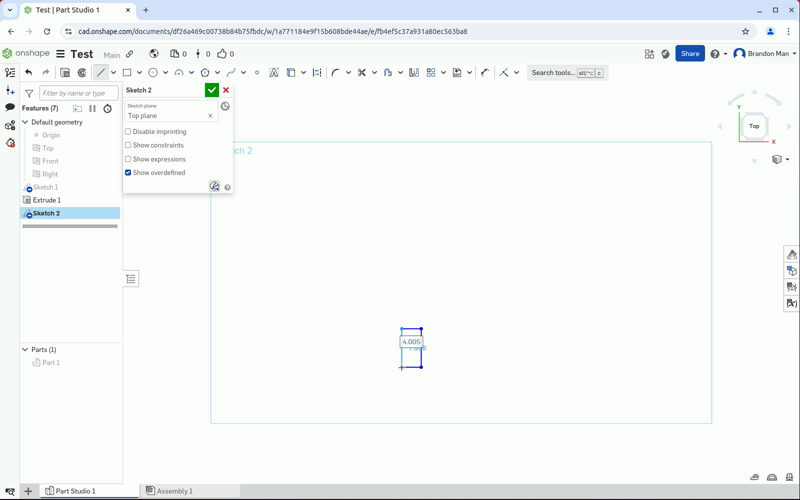
key(esc)
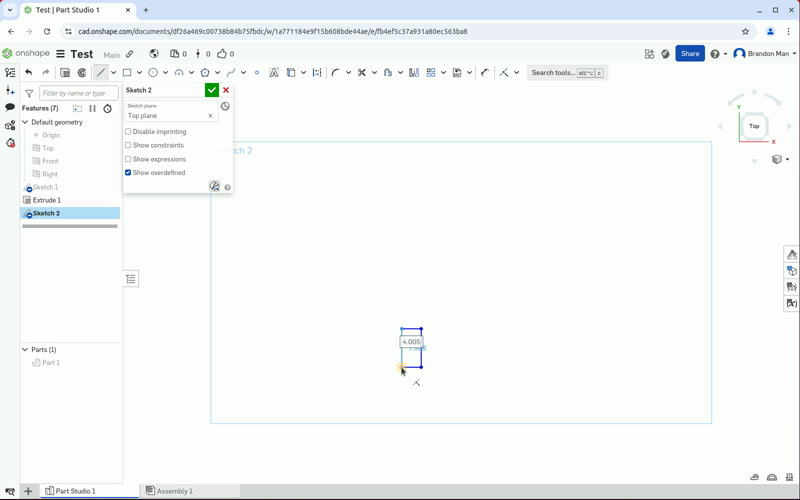
mouse_move(420, 351)
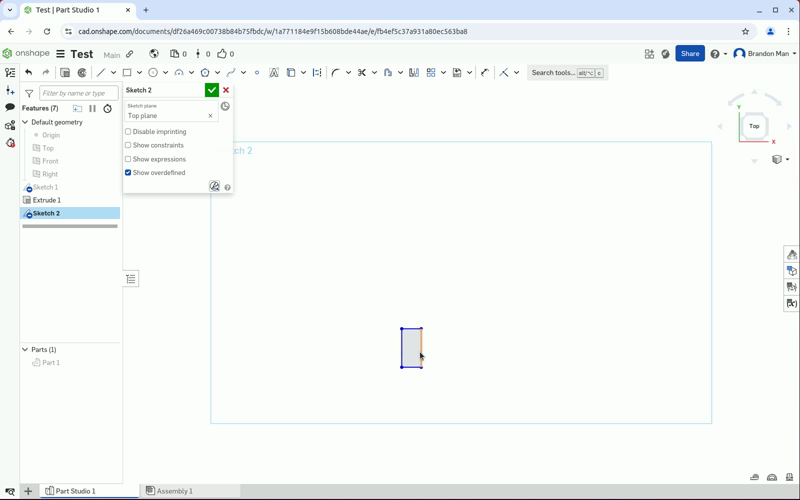
scroll(6)
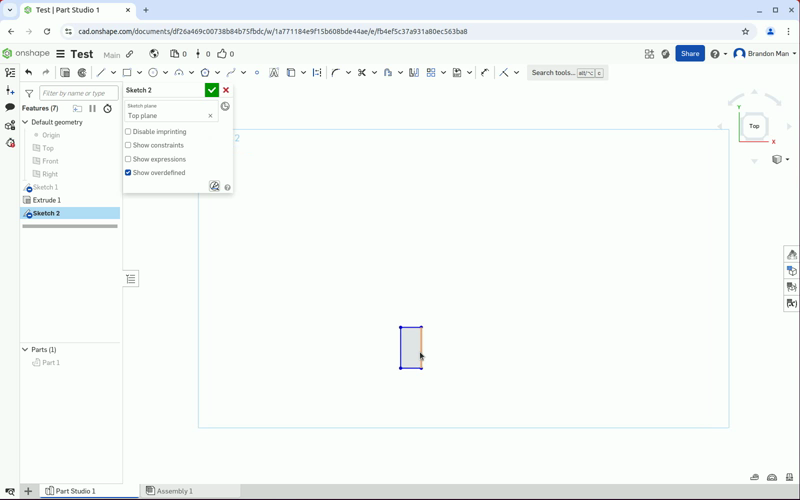
scroll(6)
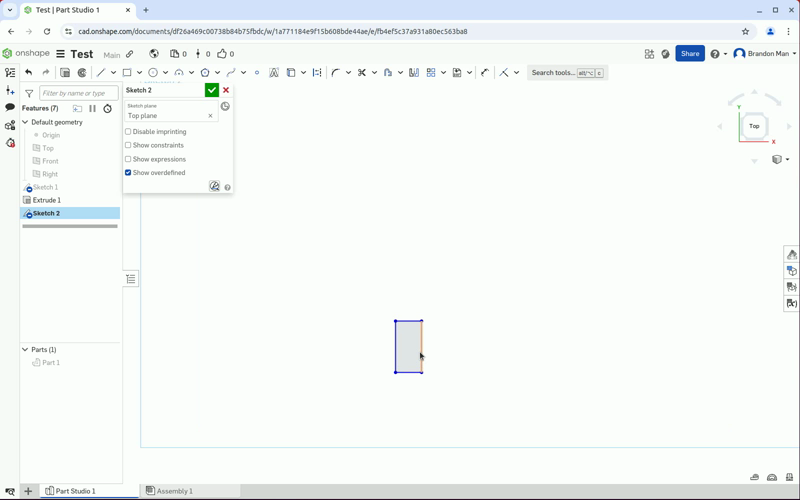
scroll(6)
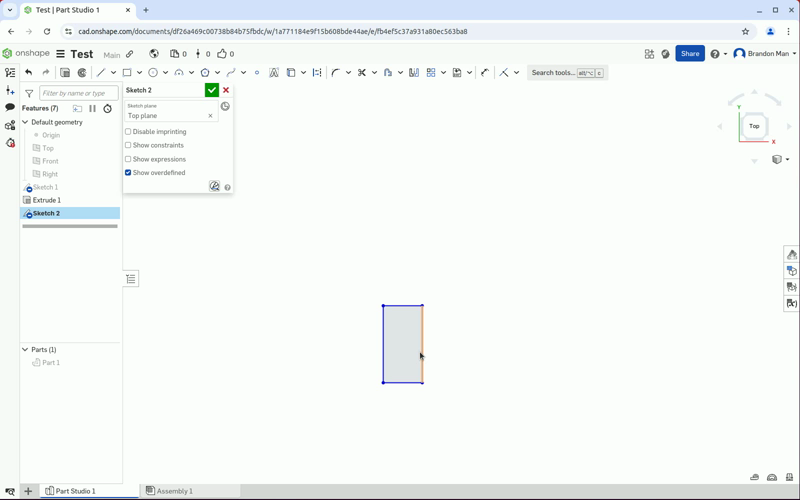
scroll(6)
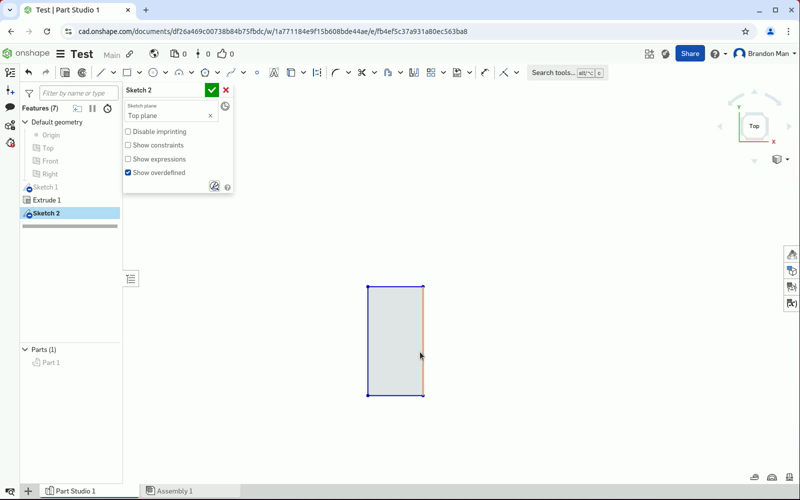
scroll(6)
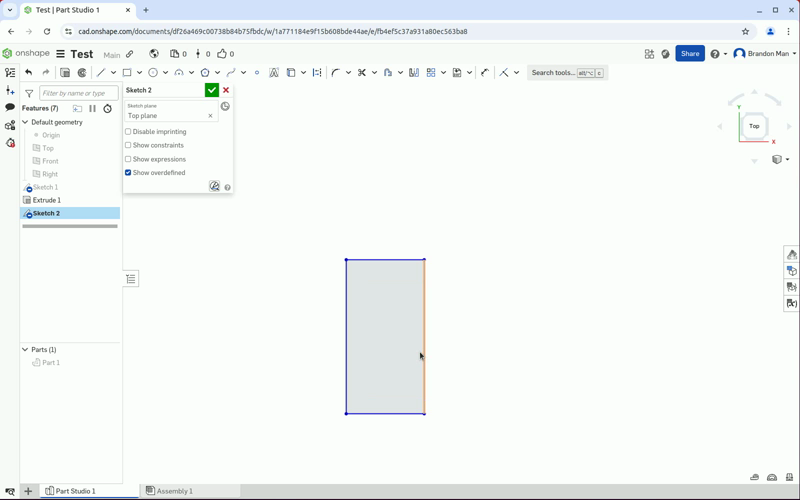
scroll(6)
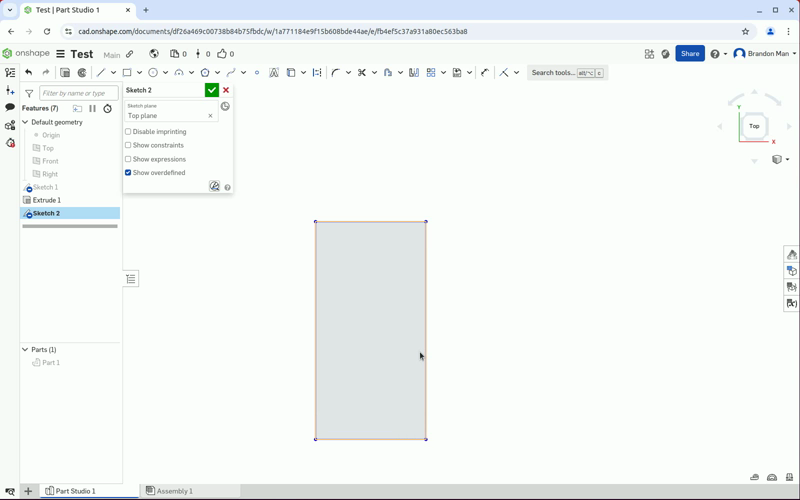
scroll(6)
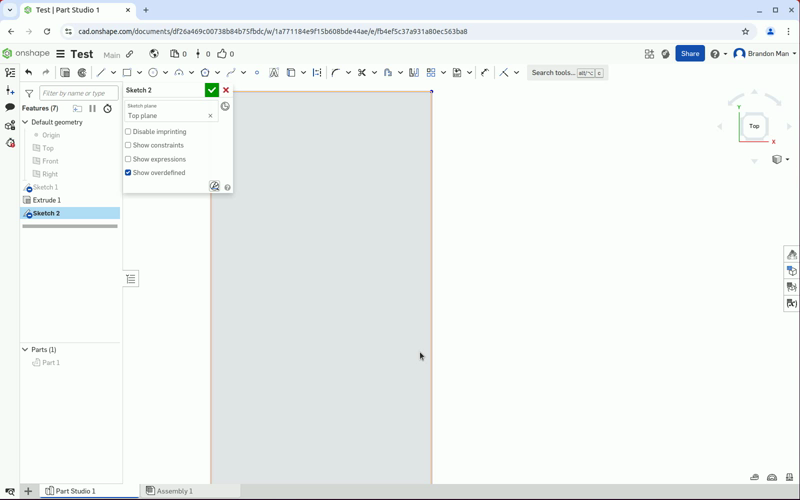
click(420, 351)
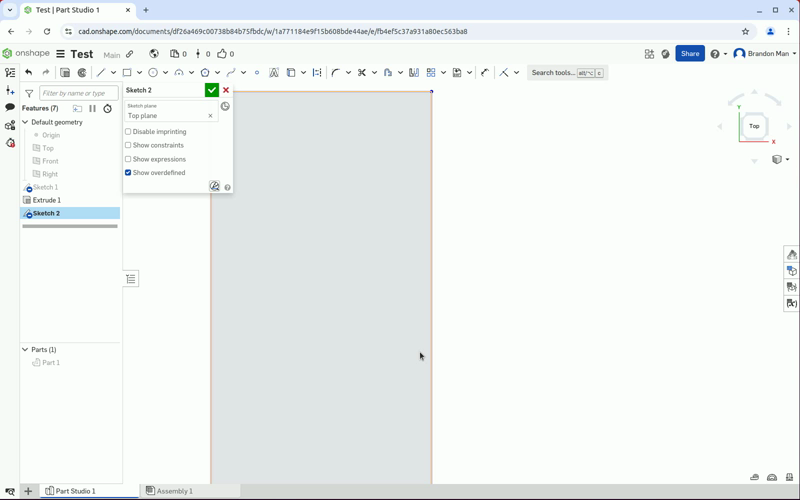
scroll(-6)
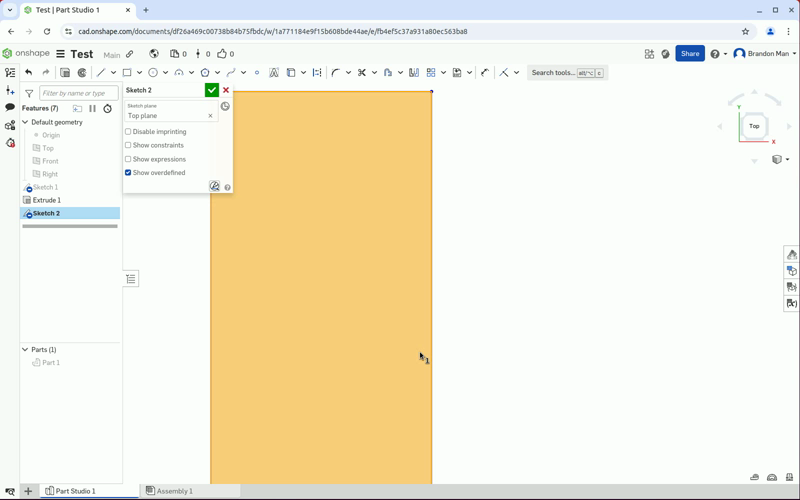
scroll(-6)
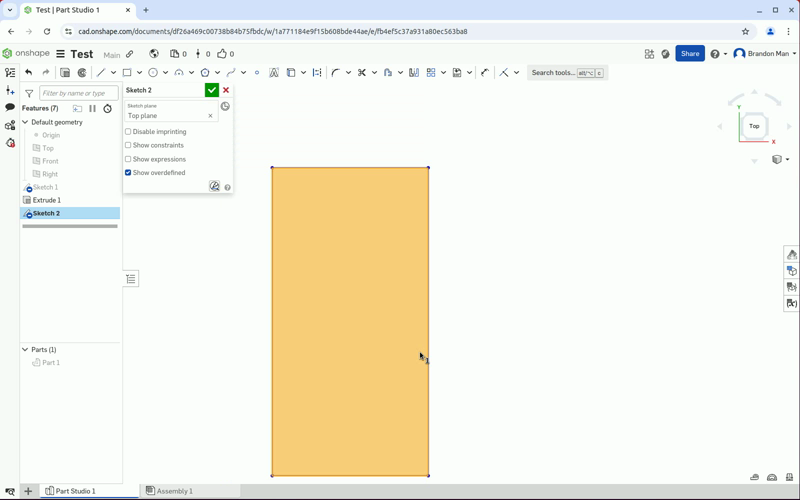
scroll(-6)
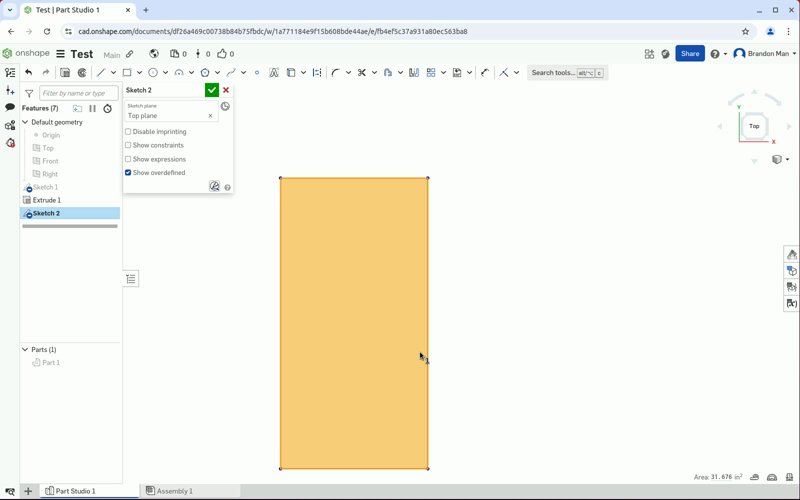
scroll(-6)
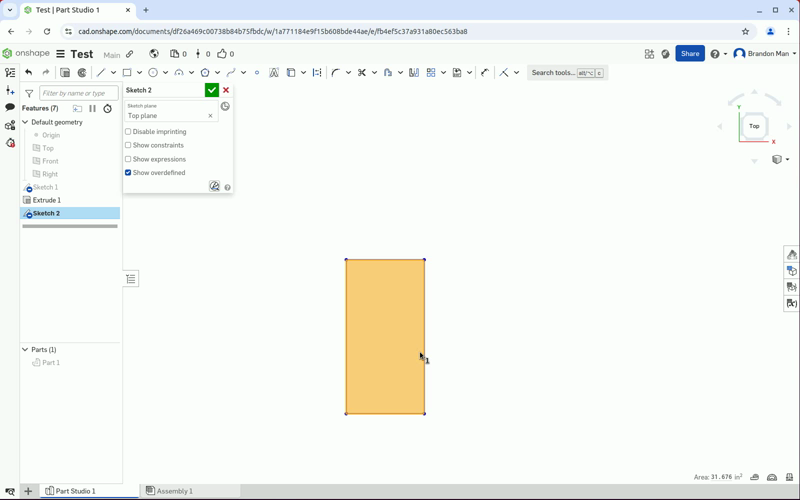
scroll(-6)
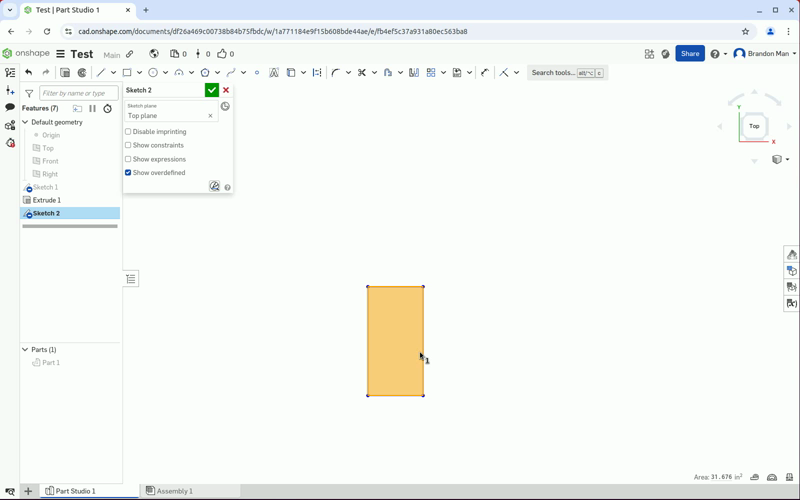
scroll(-6)
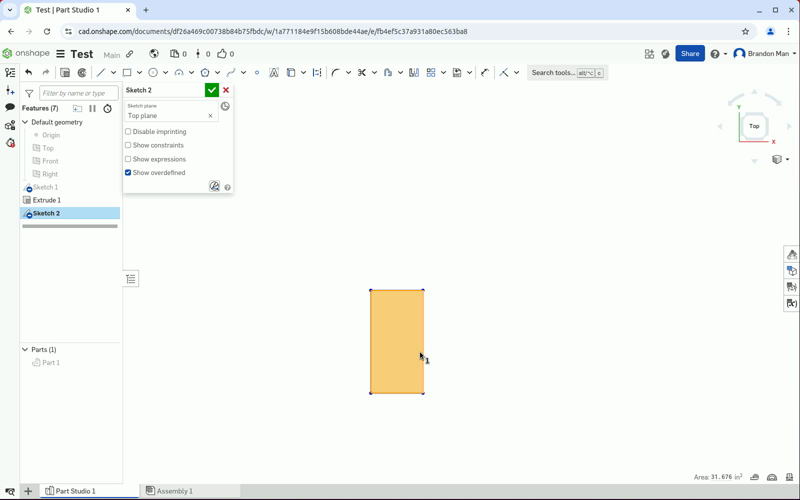
scroll(-6)
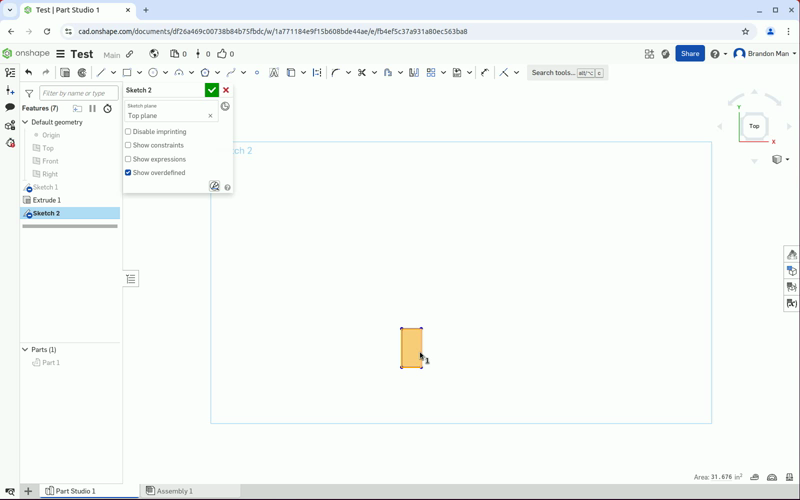
mouse_move(73, 352)
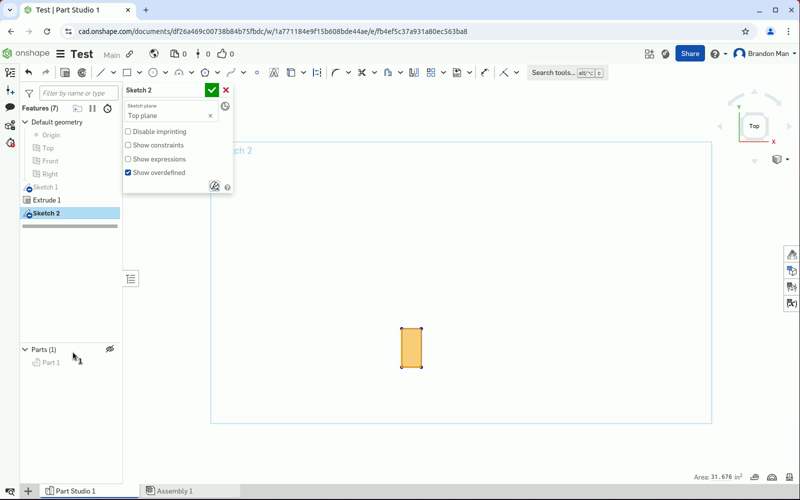
key(shift+y)
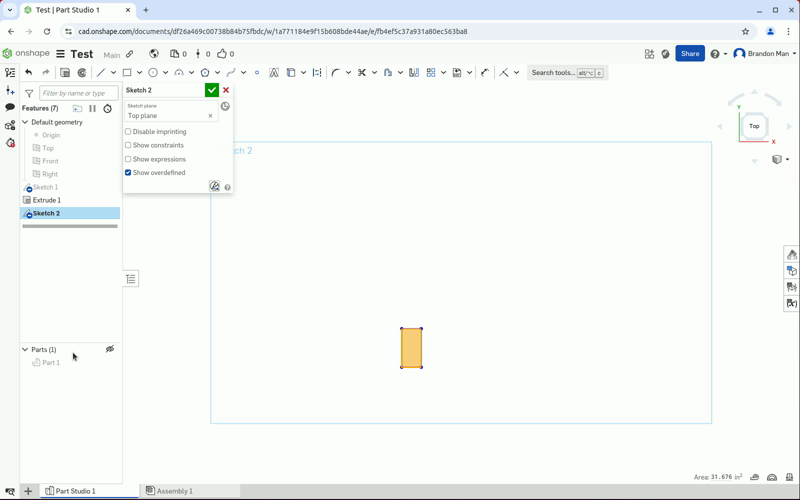
key(shift+e)
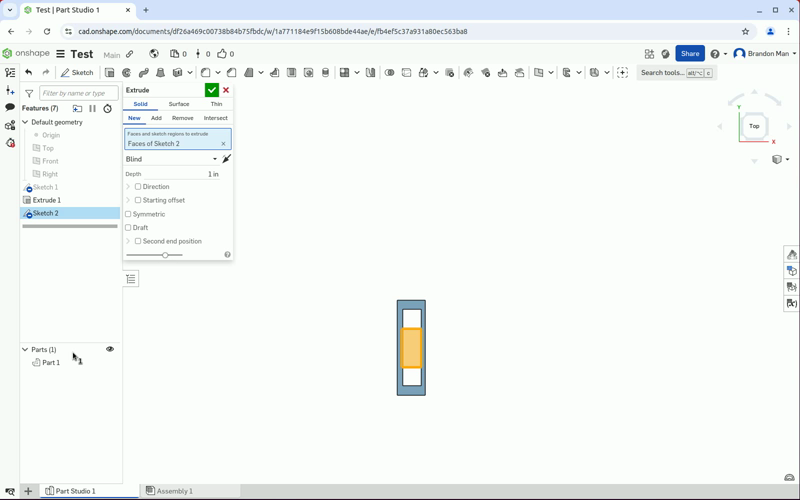
mouse_move(143, 106)
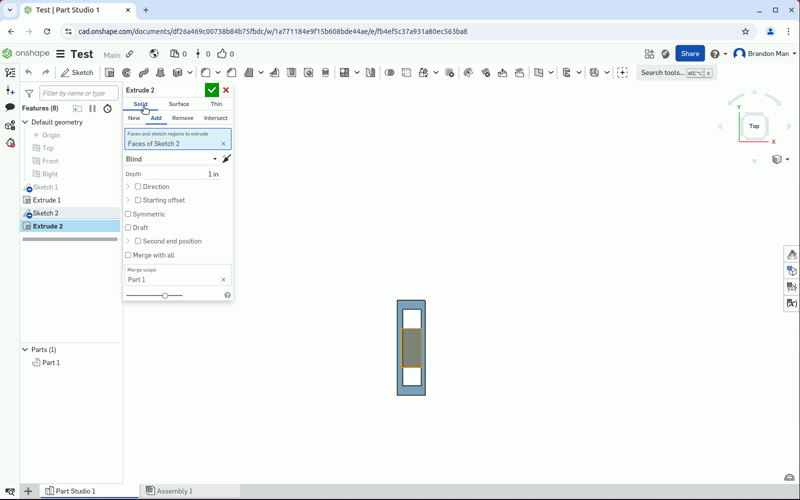
click(143, 106)
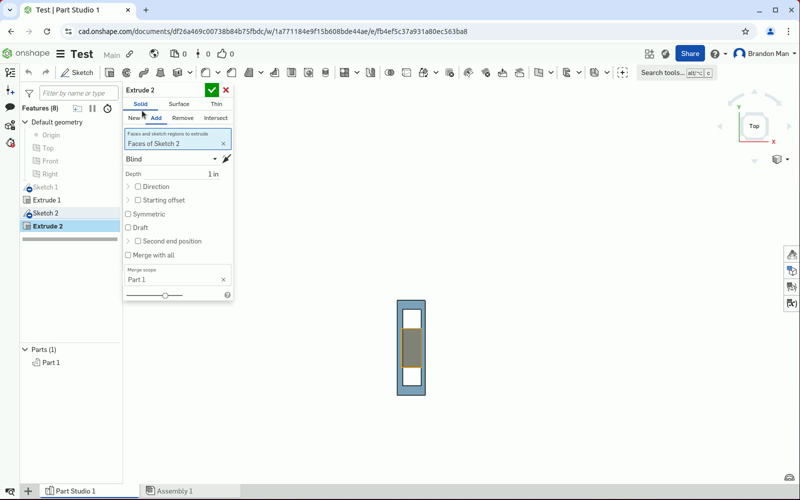
mouse_move(137, 120)
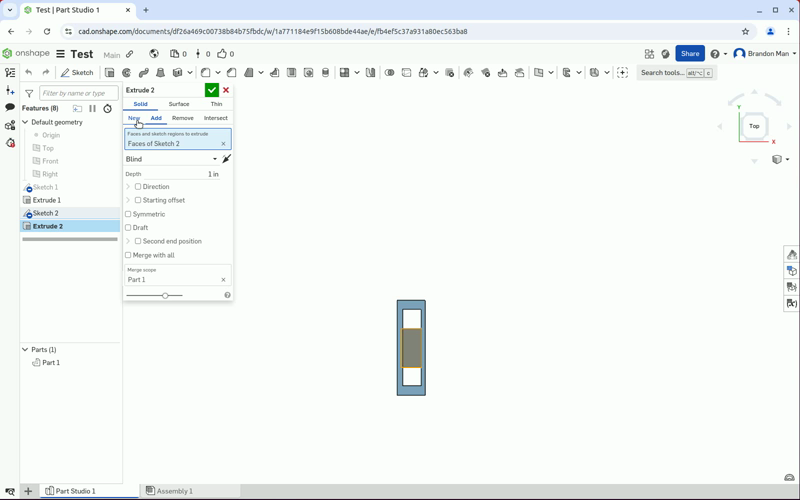
click(137, 120)
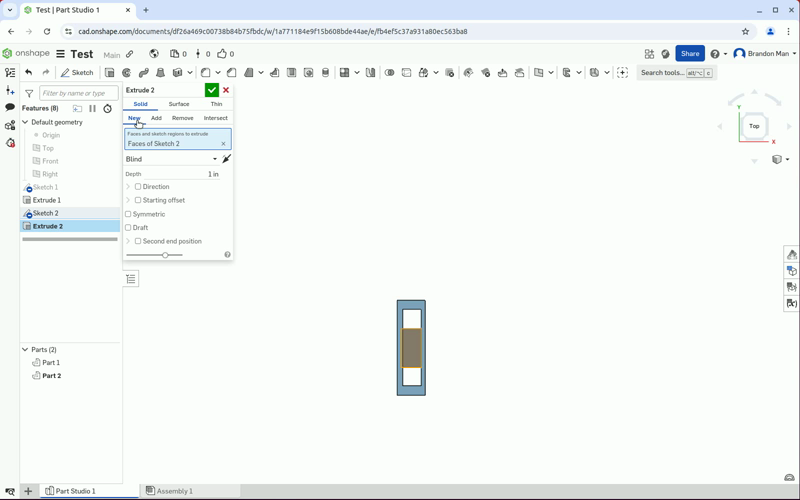
key(tab, 4)
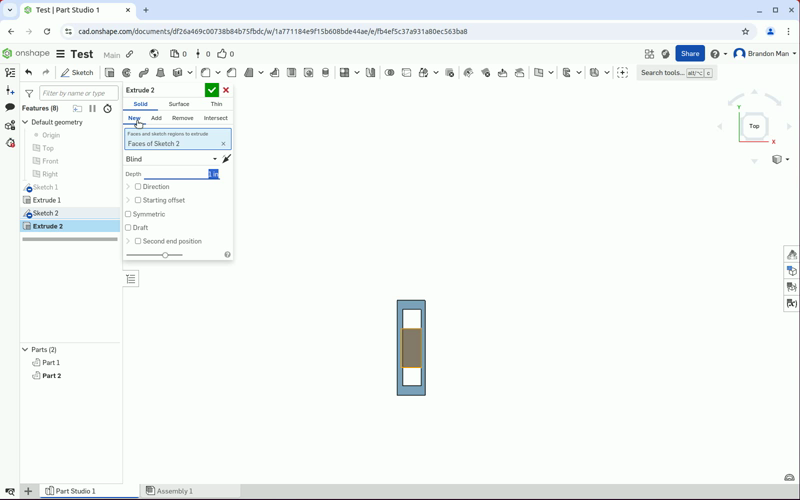
text(0.963)
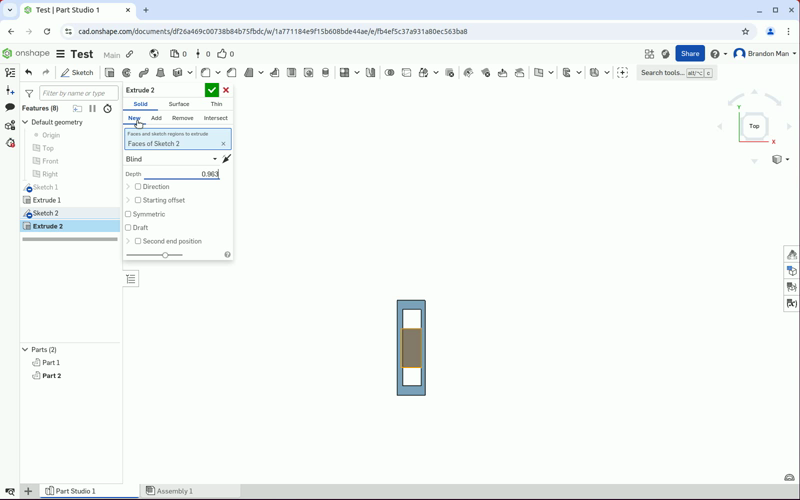
key(enter)
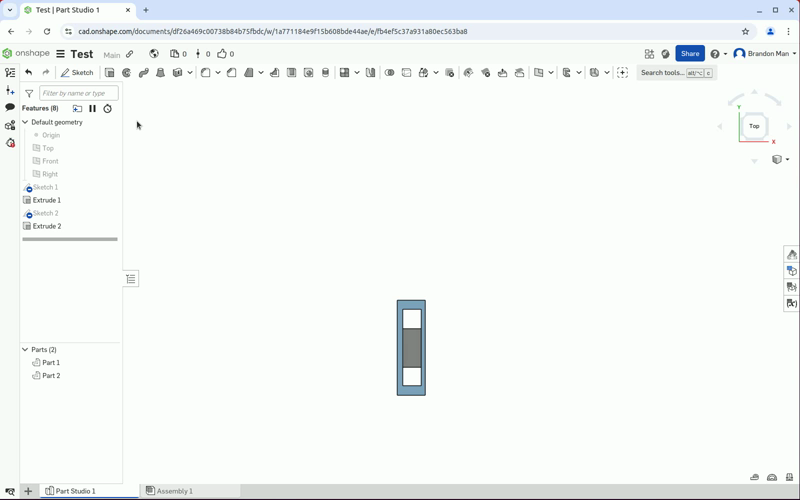
key(shift+h)
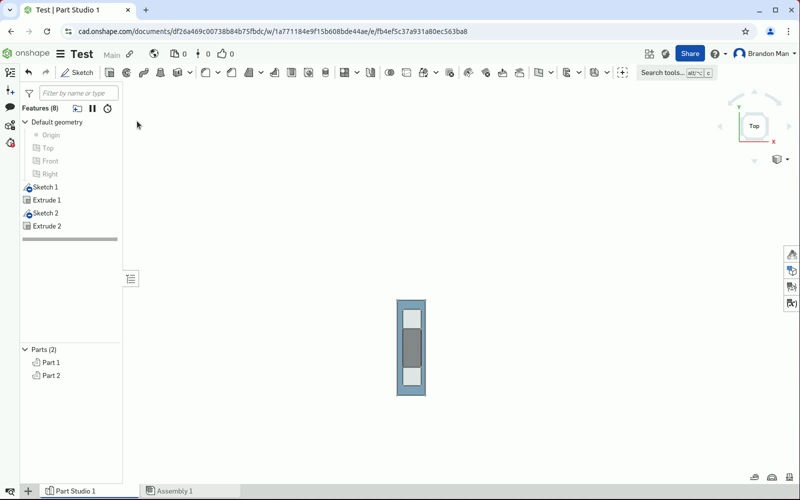
key(shift+h)
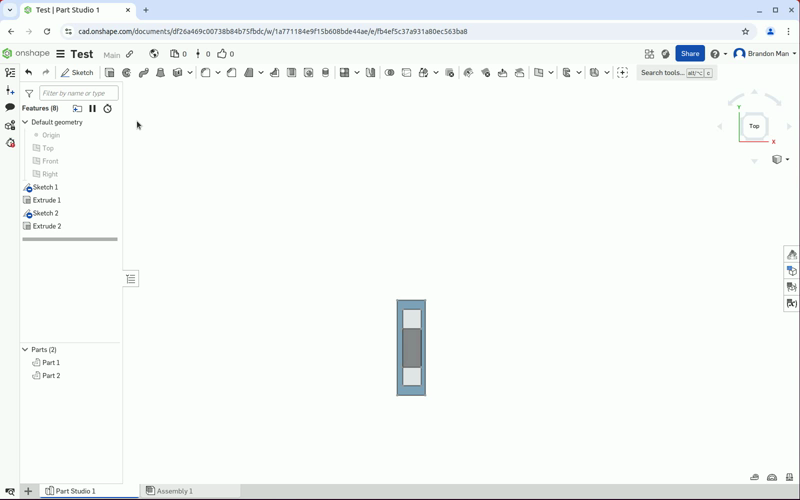
key(shift+7)
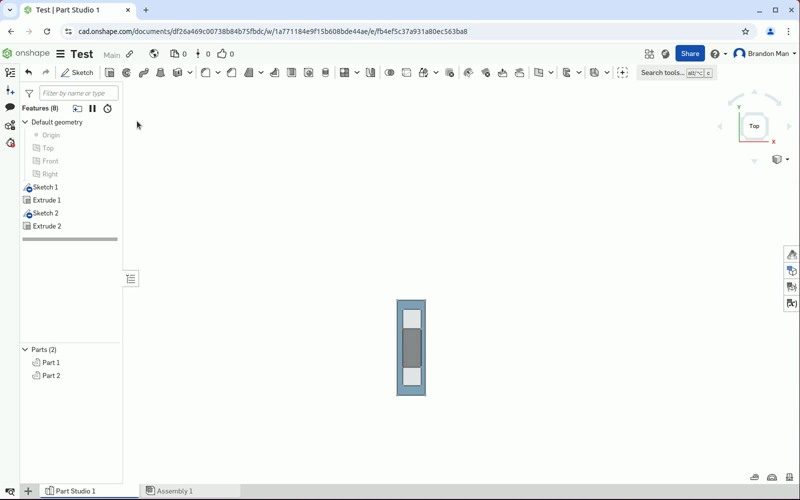
key(up, 3)
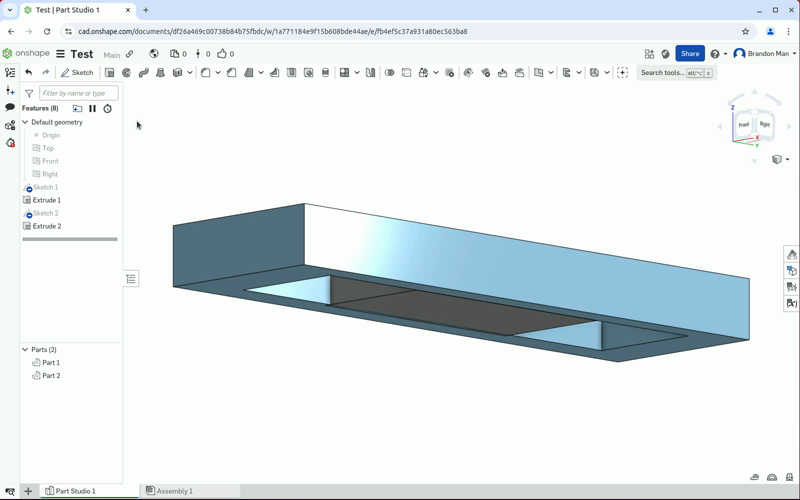
key(left, 3)
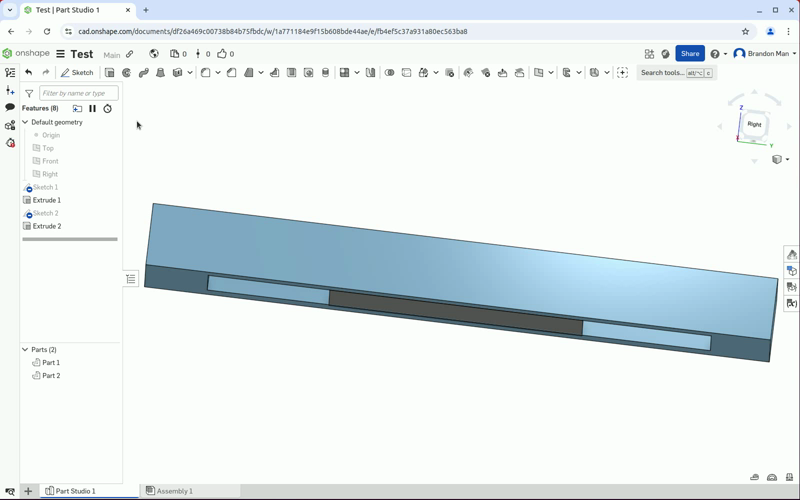
key(right, 3)
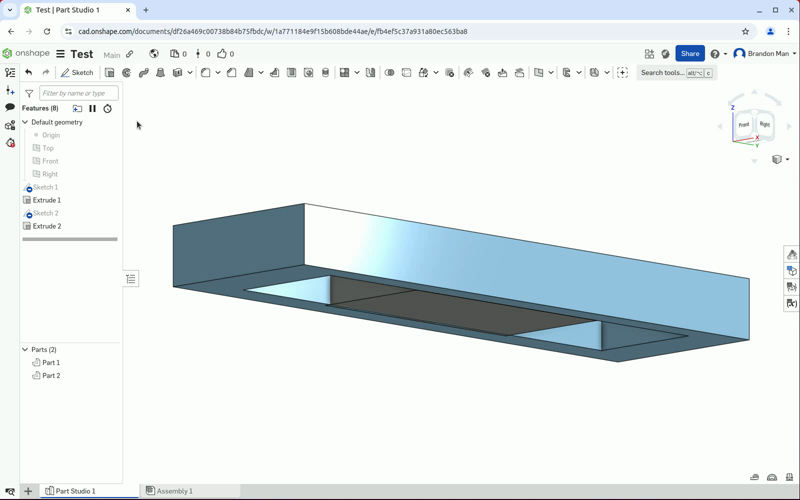
key(down, 3)
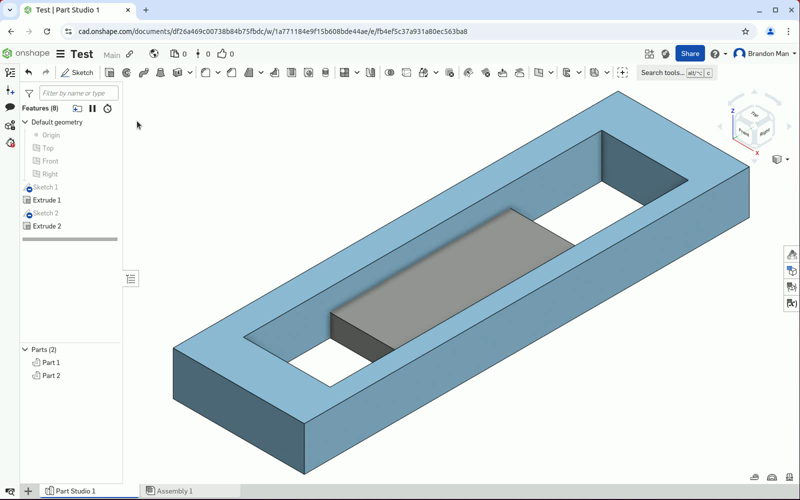
mouse_move(73, 189)
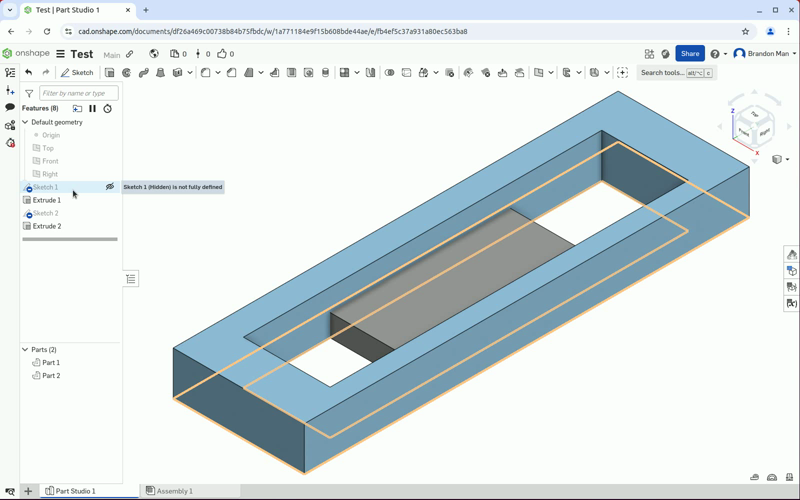
click(73, 189)